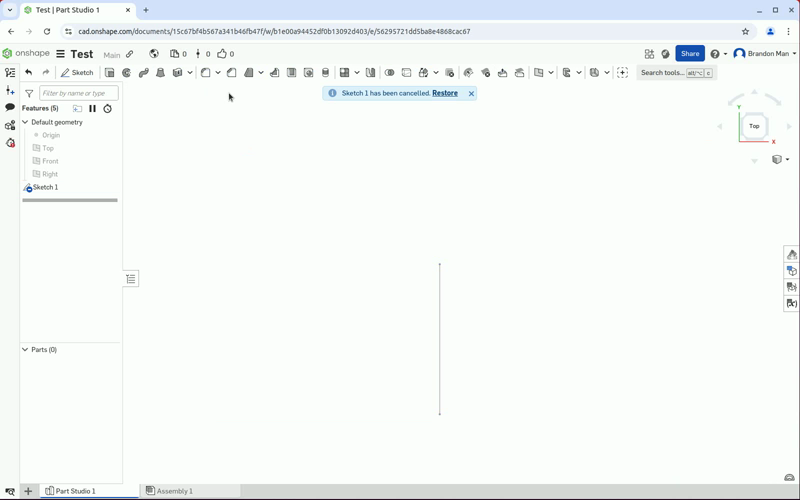
key(shift+h)
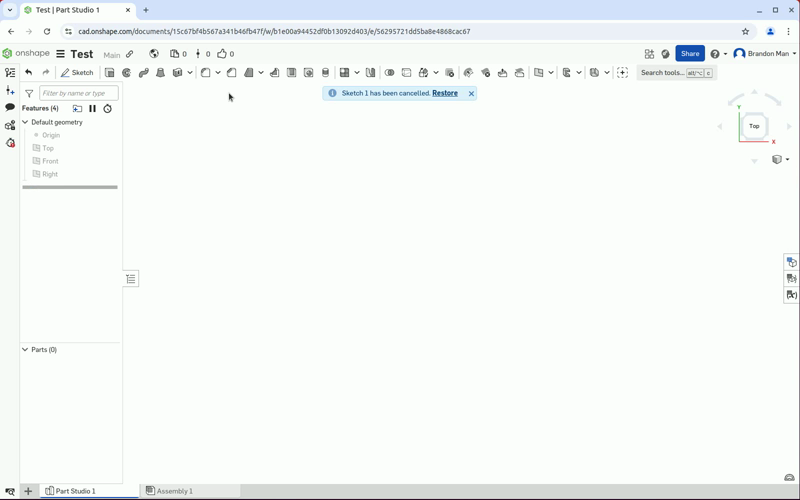
mouse_move(73, 352)
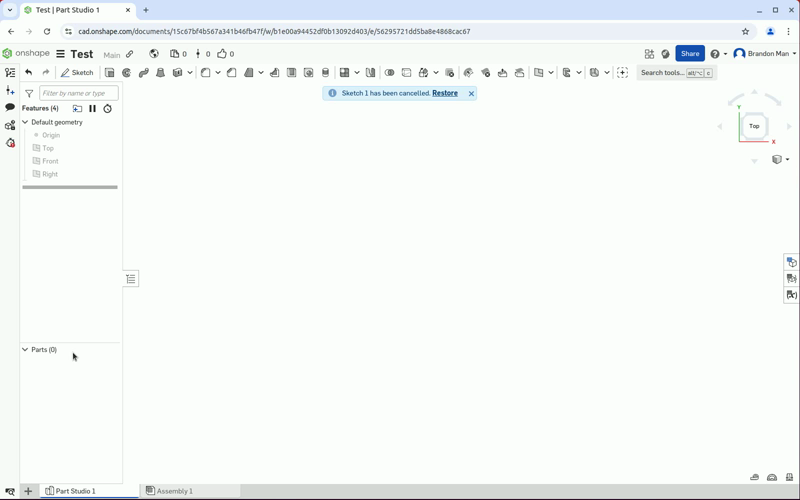
key(y)
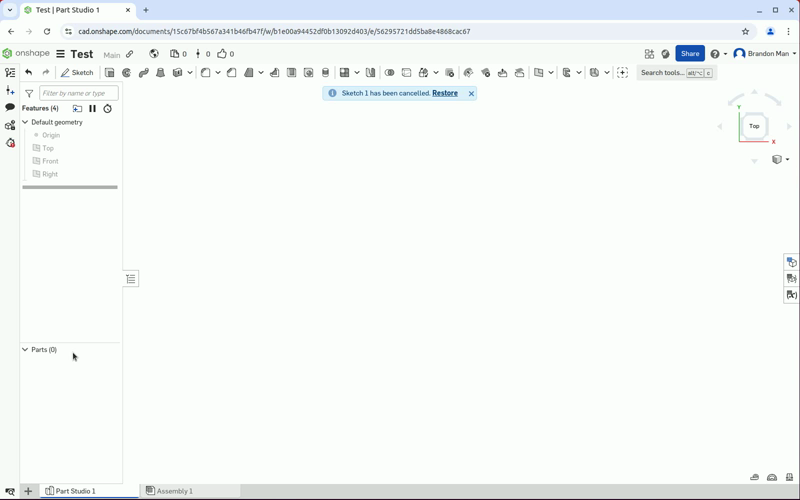
key(shift+p)
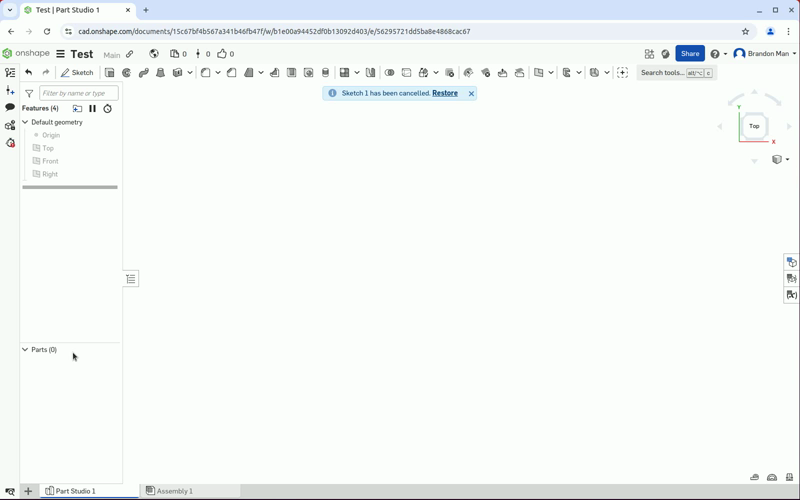
key(space)
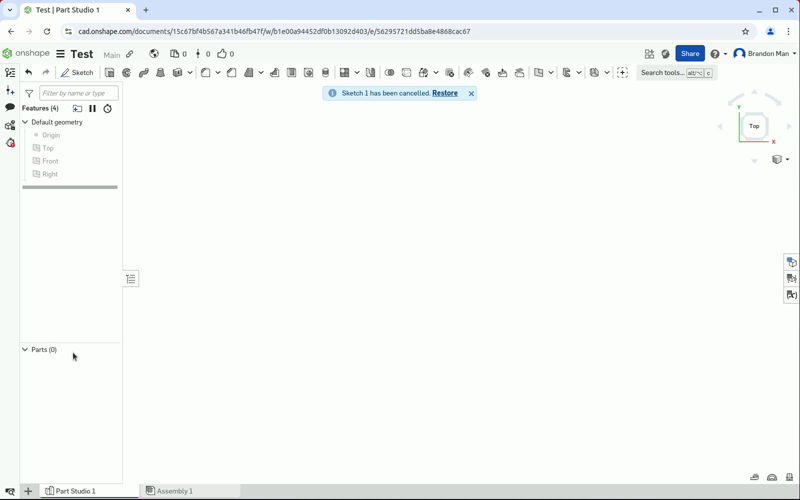
key_down(shift)
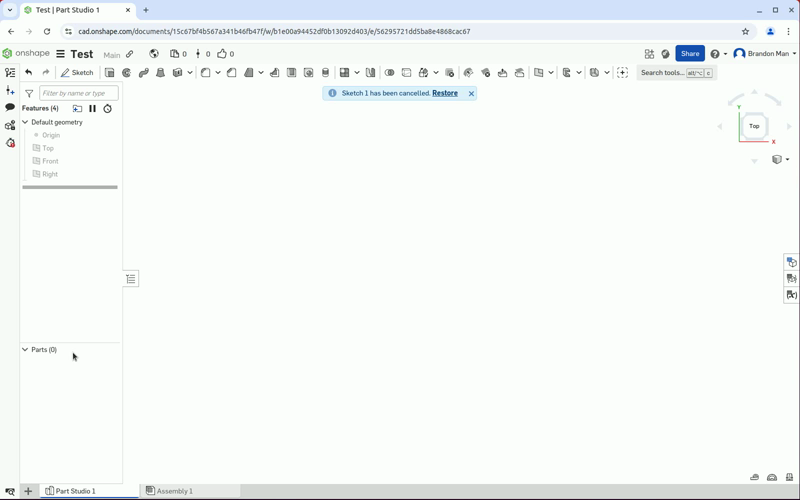
key(up)
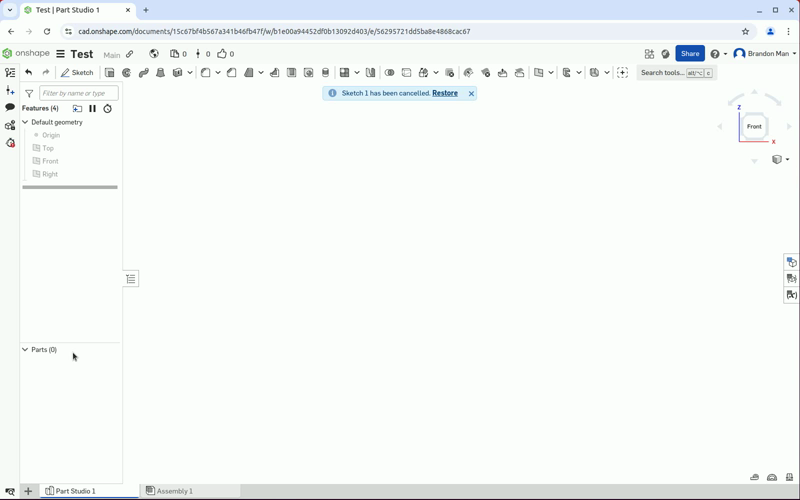
key_up(shift)
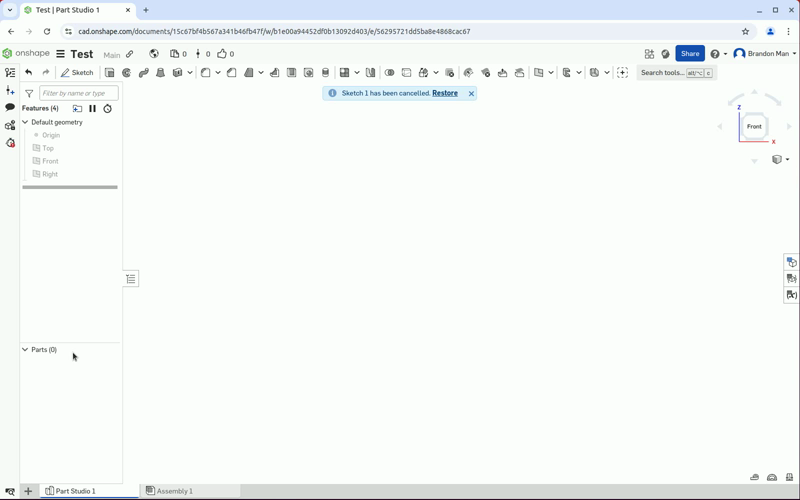
mouse_move(73, 352)
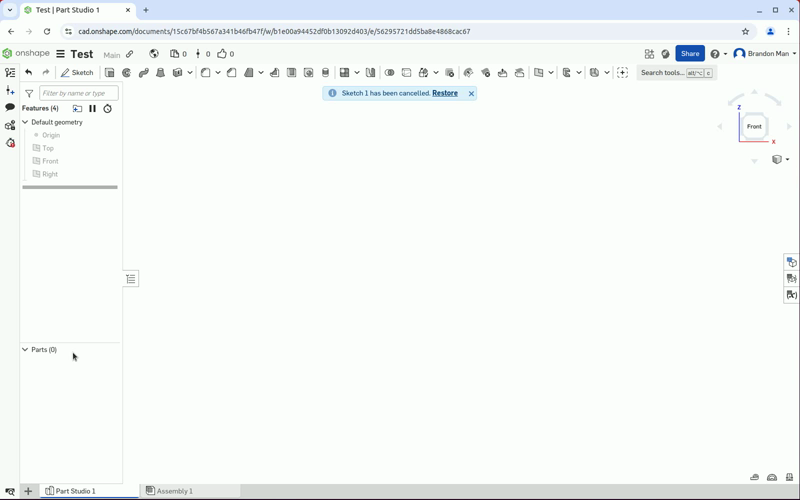
key(shift+y)
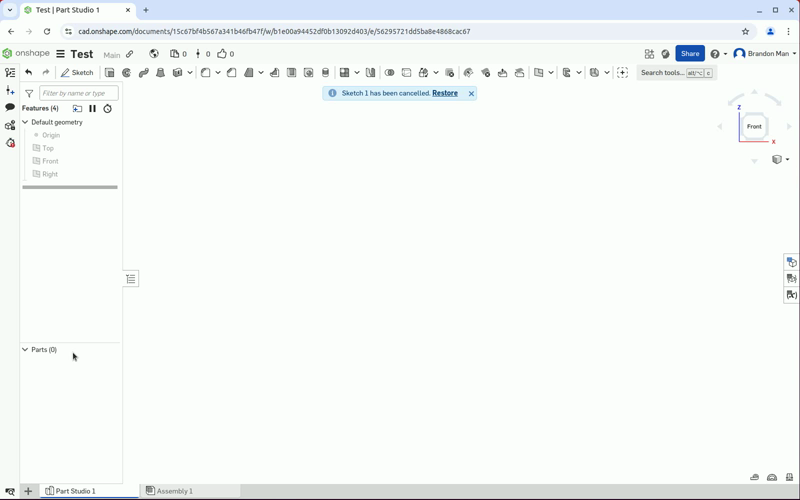
key(shift+s)
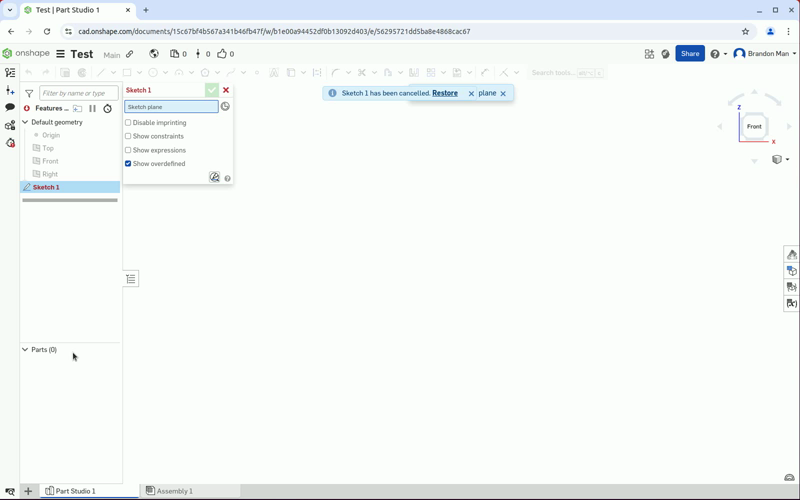
mouse_move(73, 163)
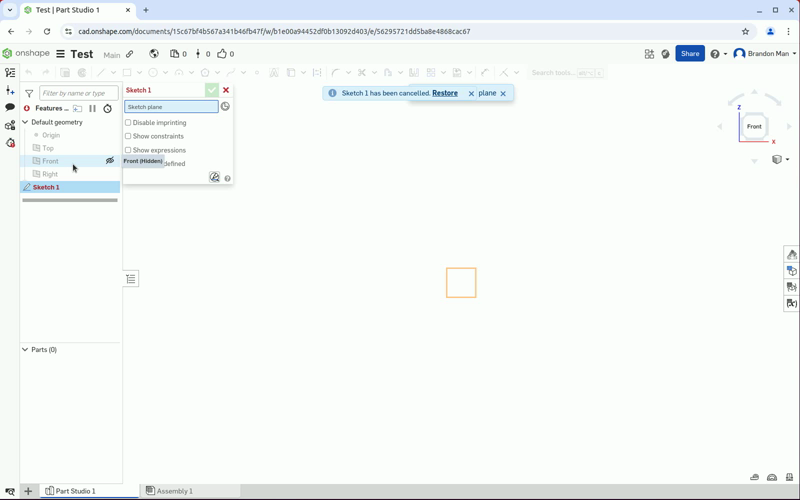
click(73, 163)
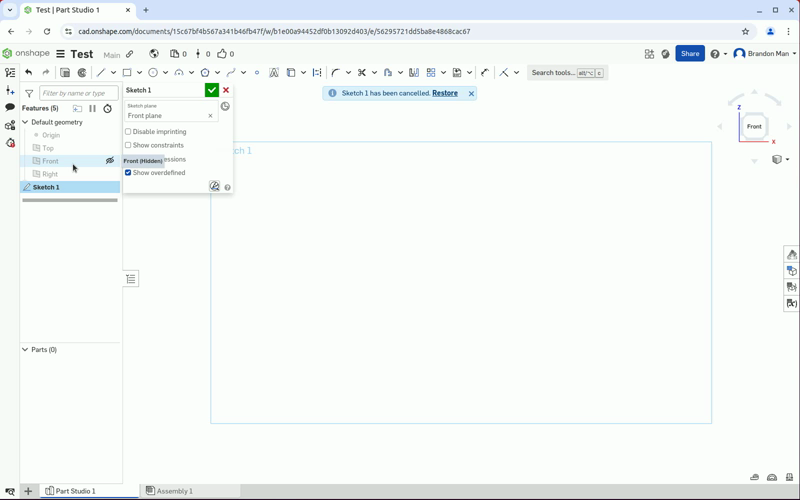
mouse_move(73, 352)
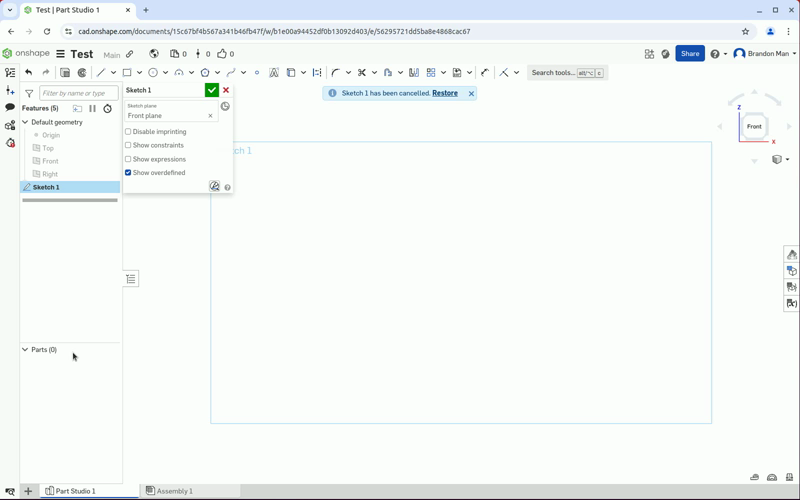
key(y)
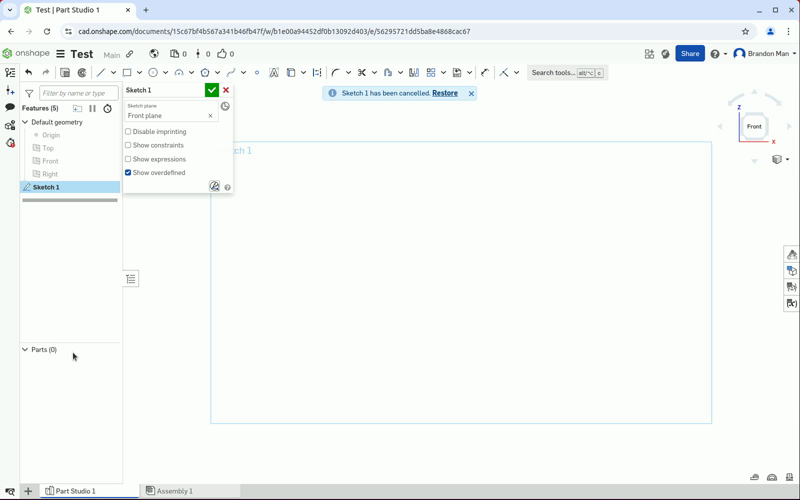
key(l)
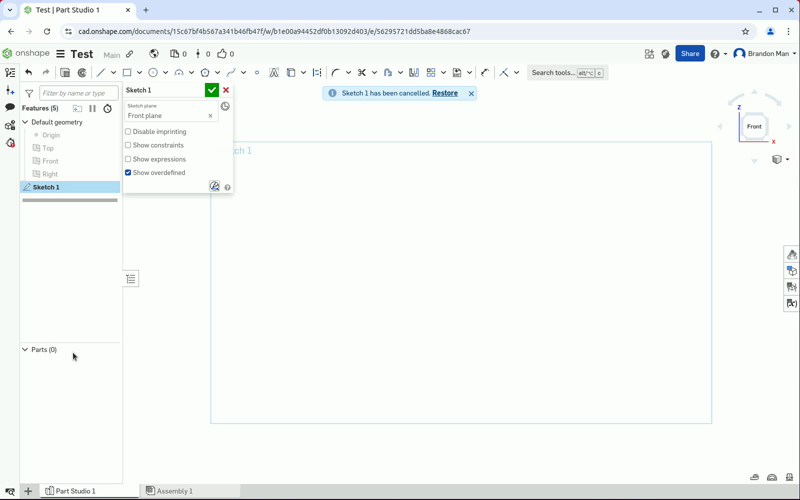
key_down(shift)
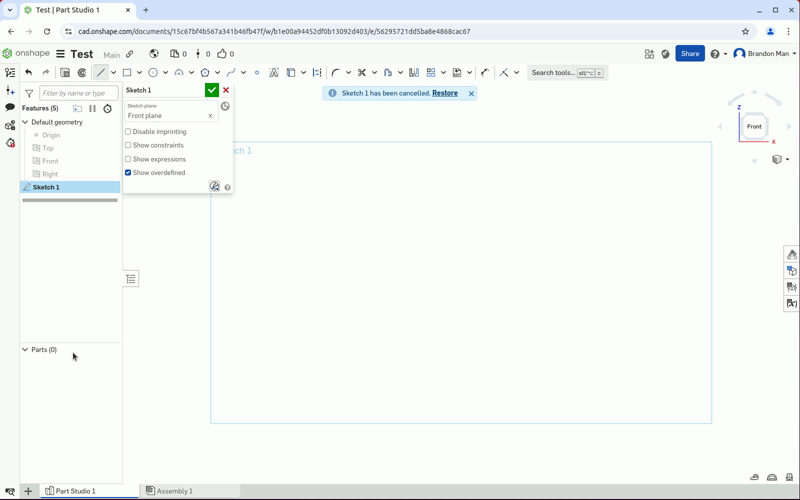
mouse_move(369, 268)
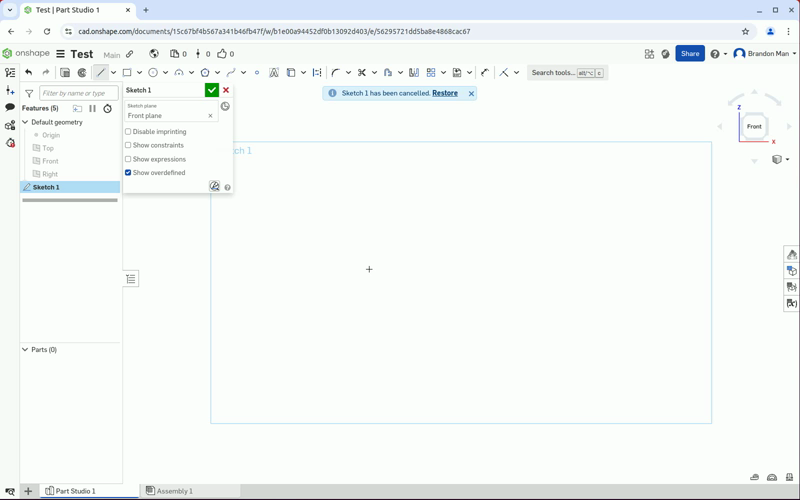
click(369, 268)
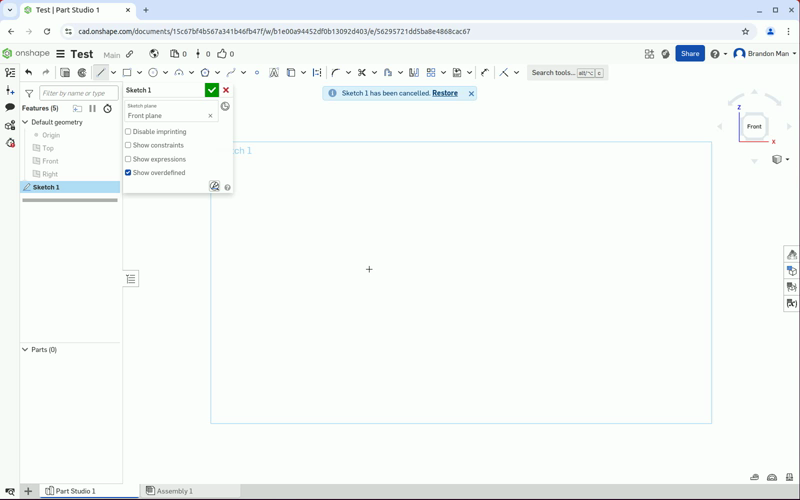
key_up(shift)
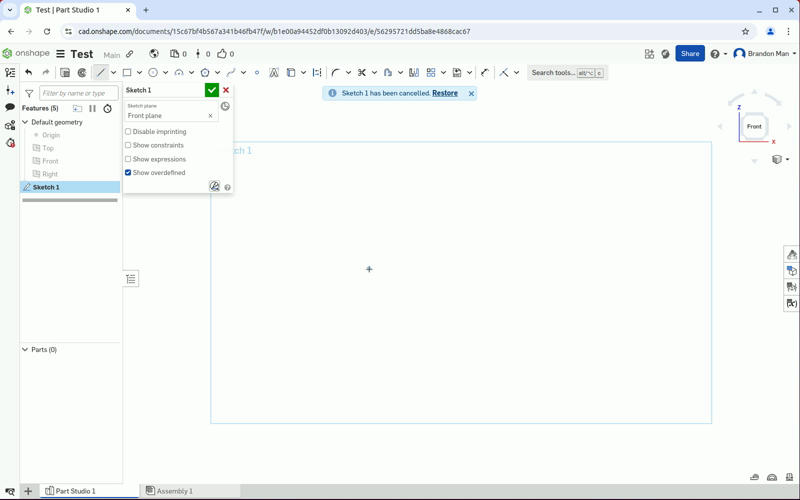
key_down(shift)
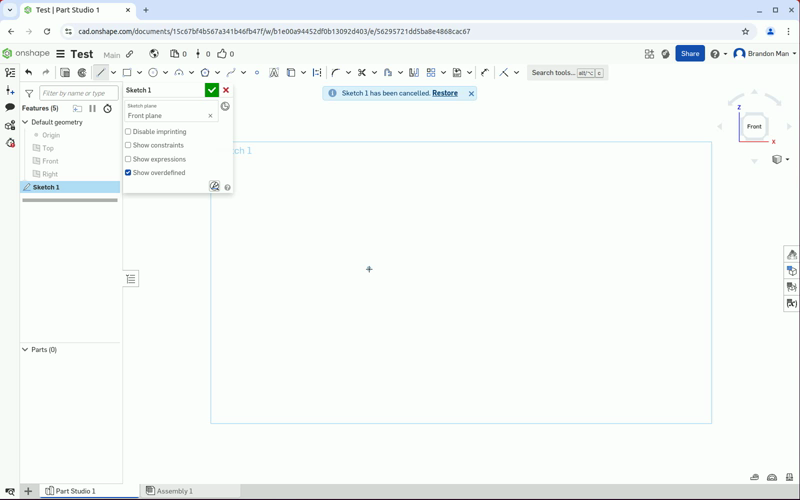
mouse_move(399, 268)
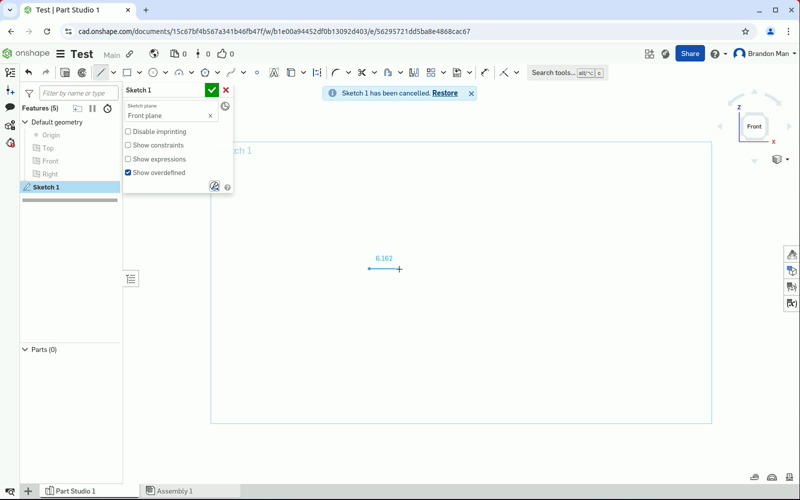
mouse_move(379, 268)
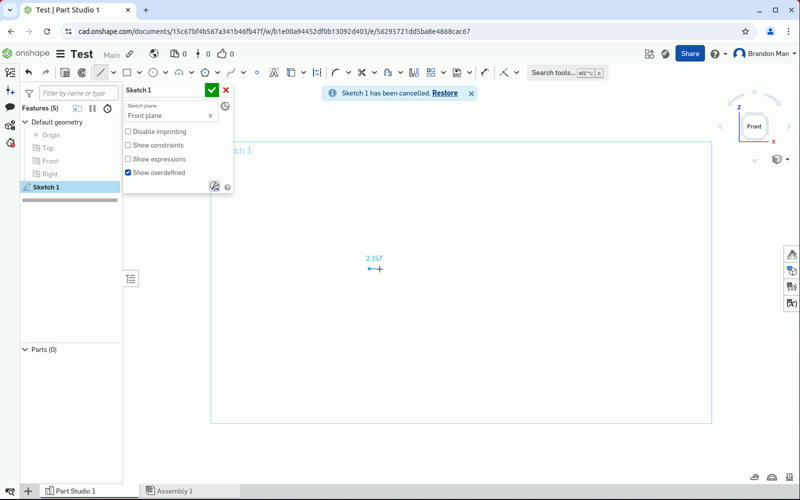
click(379, 268)
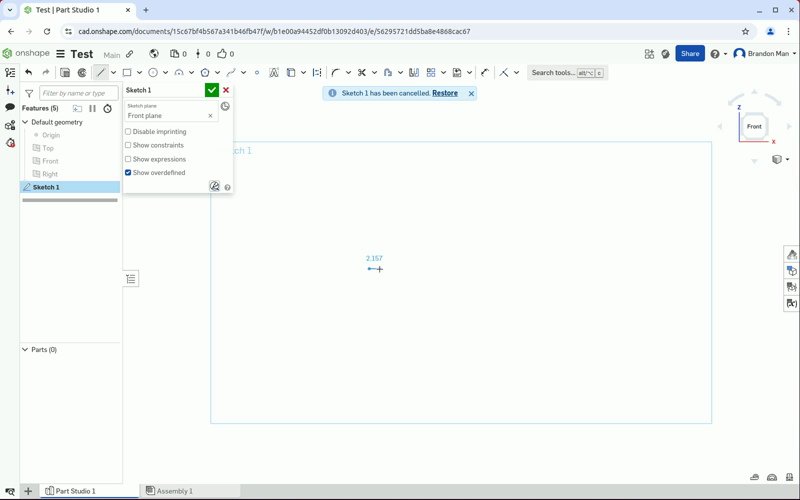
key_up(shift)
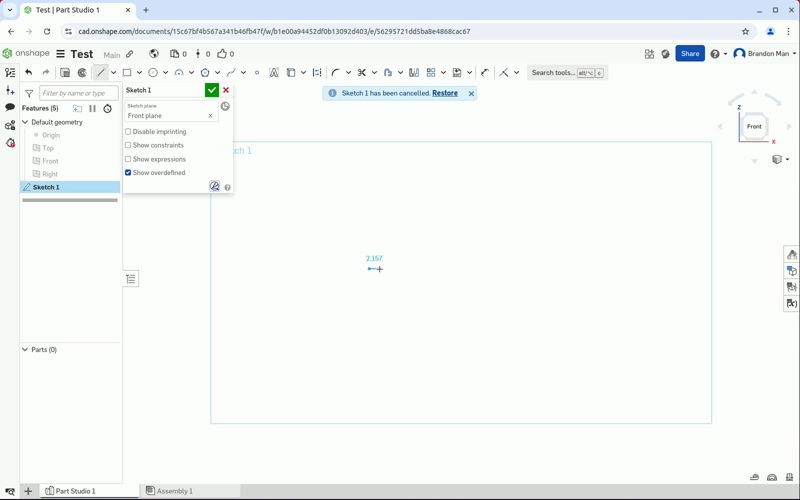
key(esc)
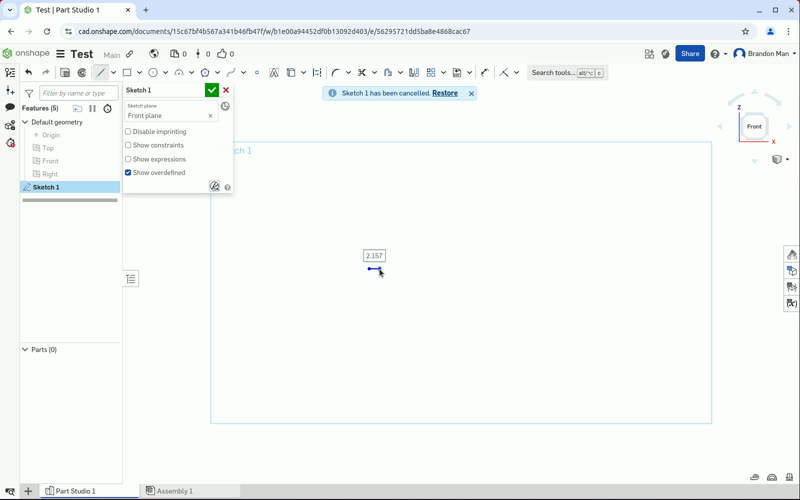
key(a)
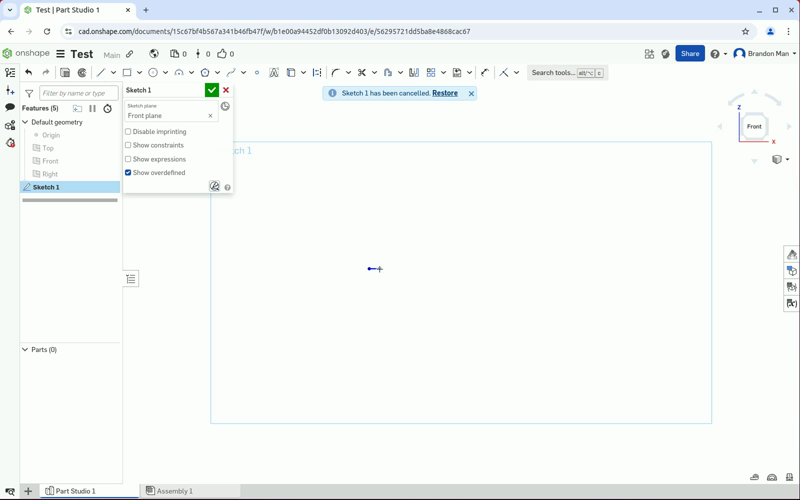
mouse_move(379, 268)
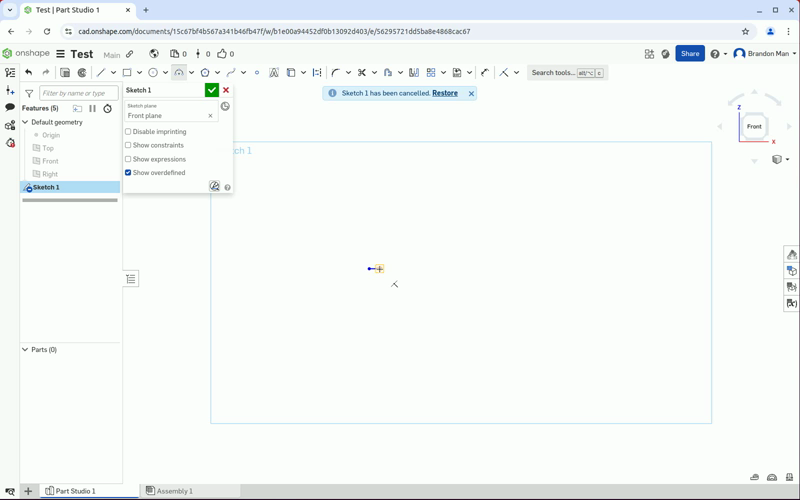
click(379, 268)
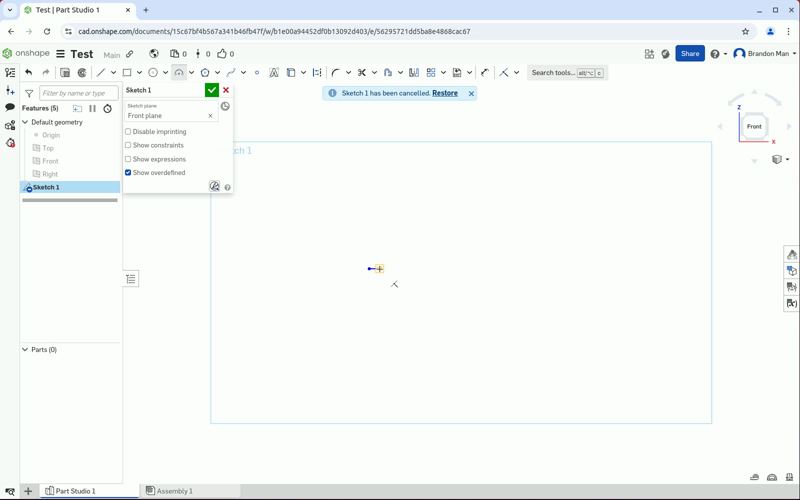
mouse_move(369, 268)
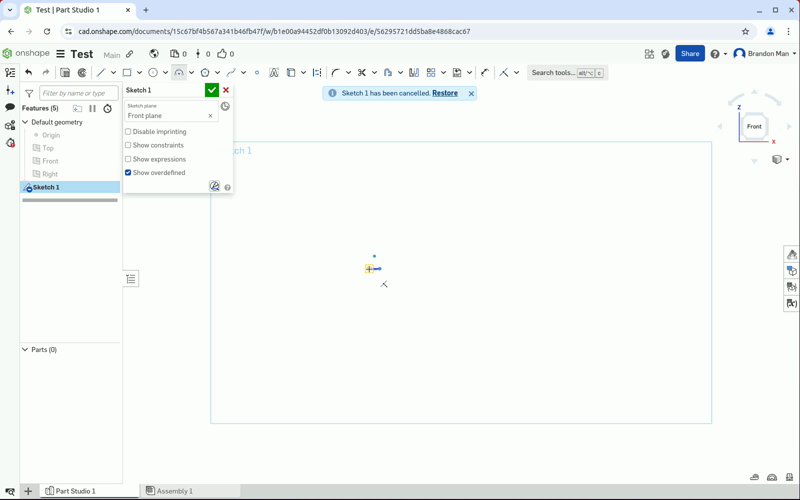
click(369, 268)
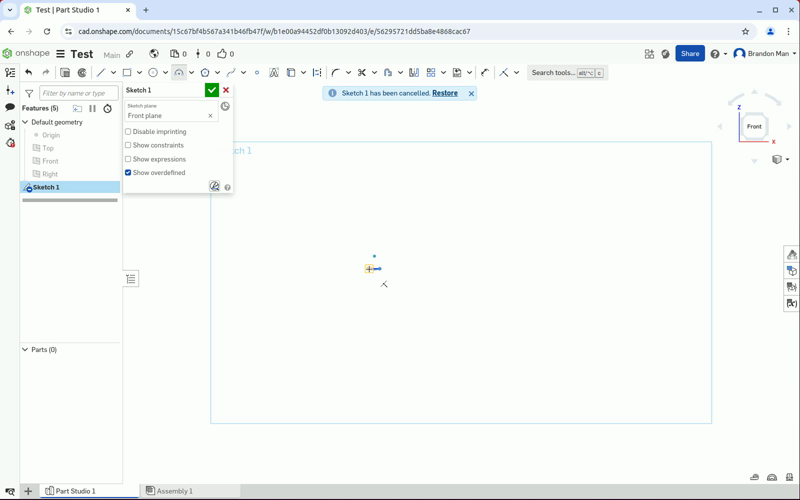
key_down(shift)
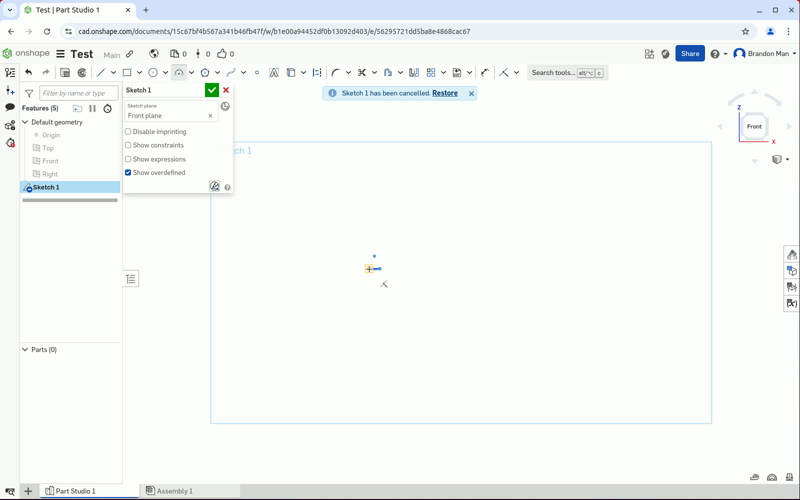
mouse_move(374, 267)
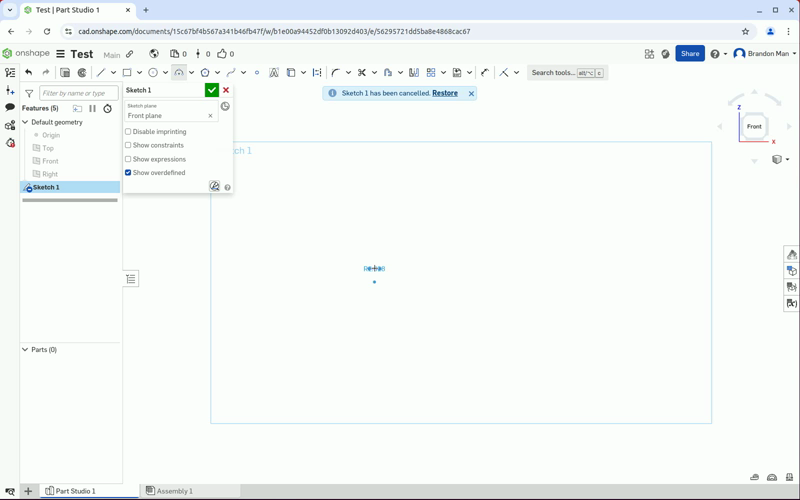
click(374, 267)
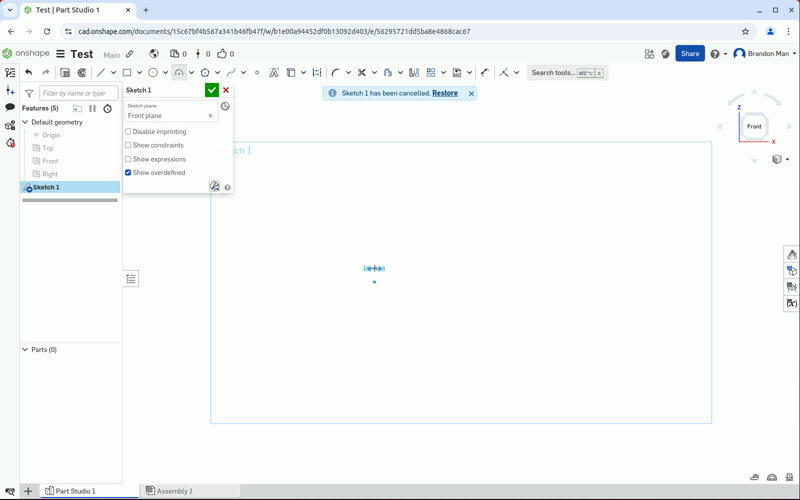
key_up(shift)
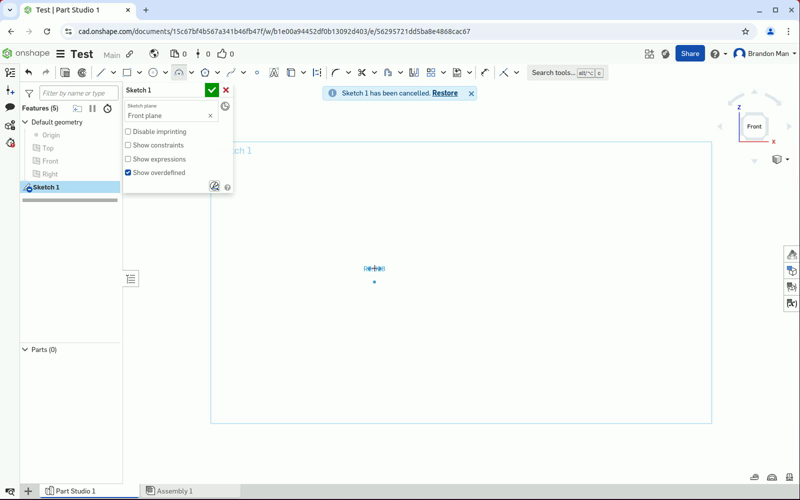
key(esc)
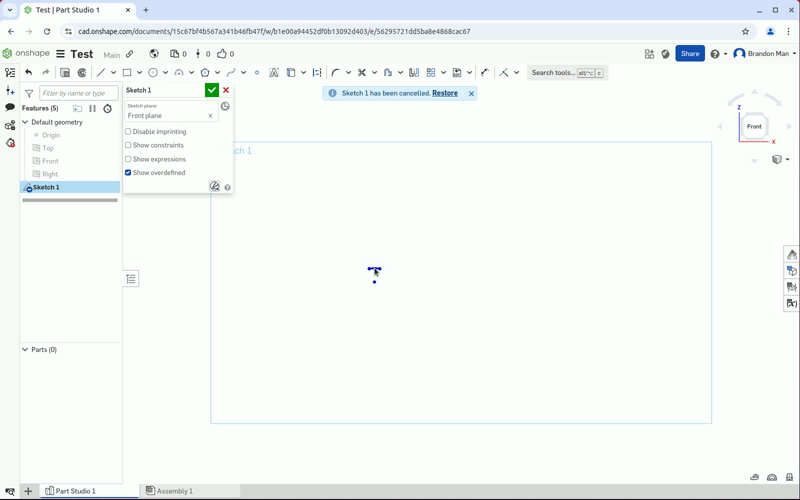
mouse_move(370, 268)
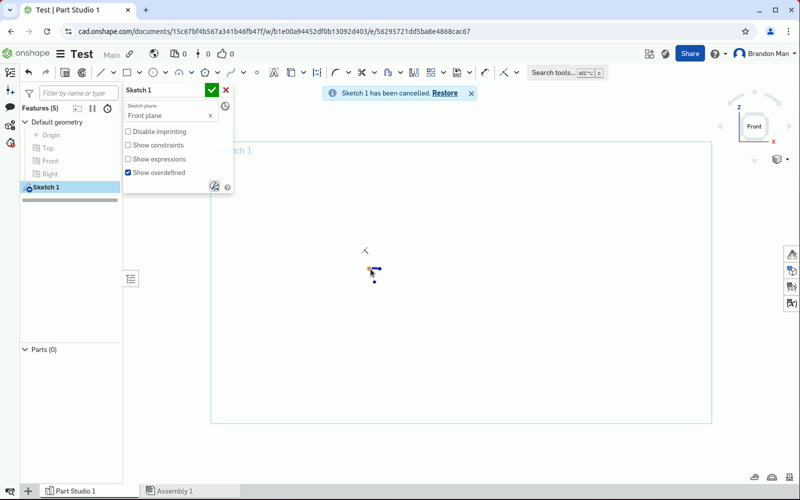
scroll(6)
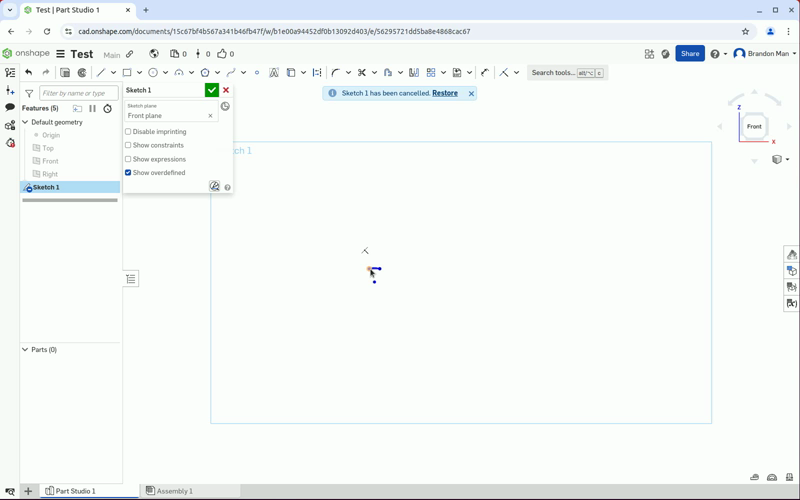
scroll(6)
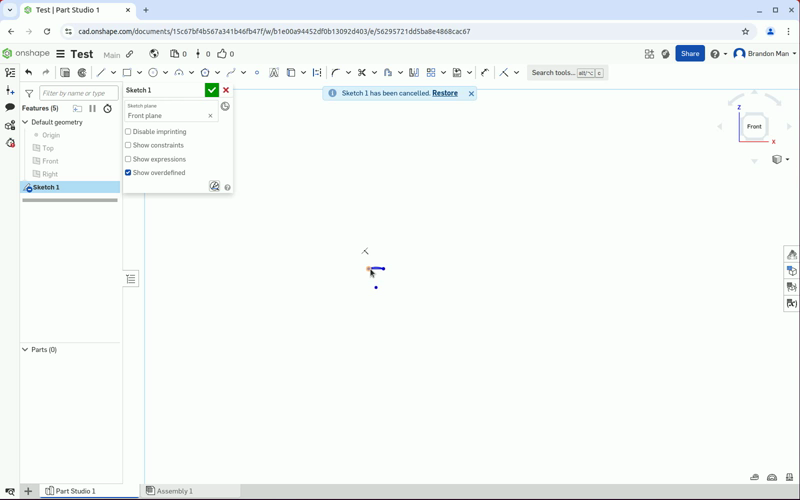
scroll(6)
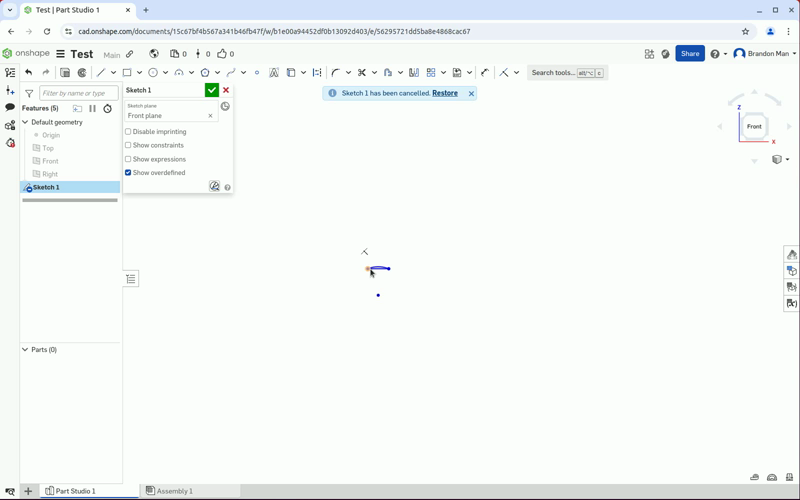
scroll(6)
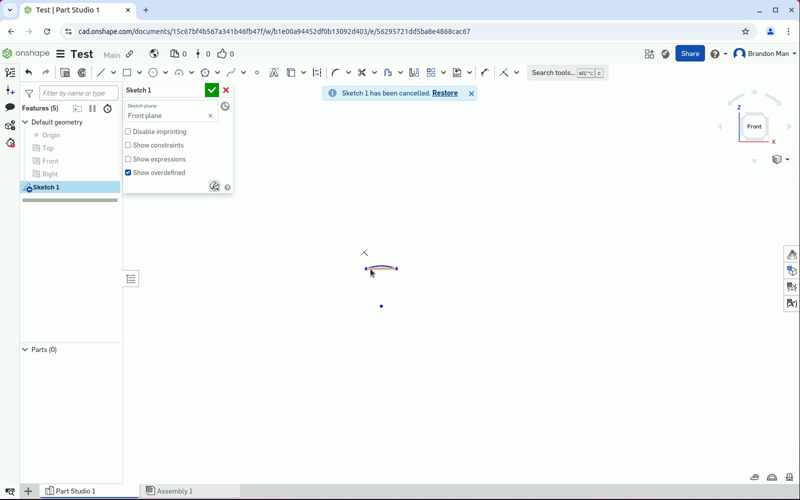
scroll(6)
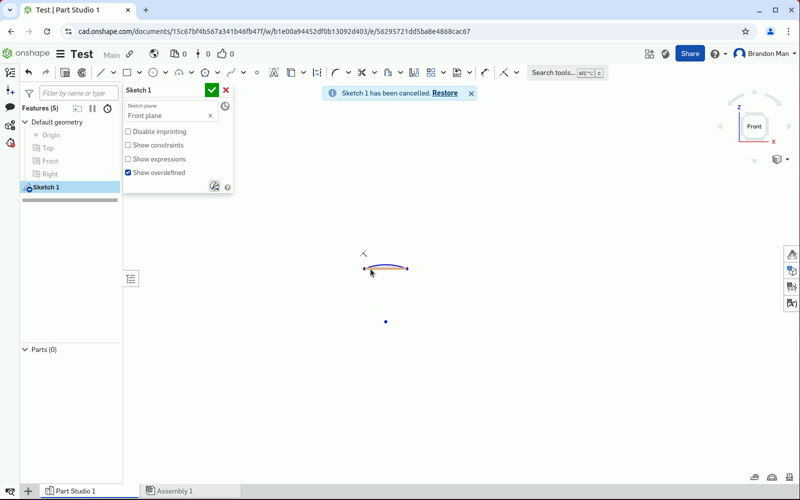
scroll(6)
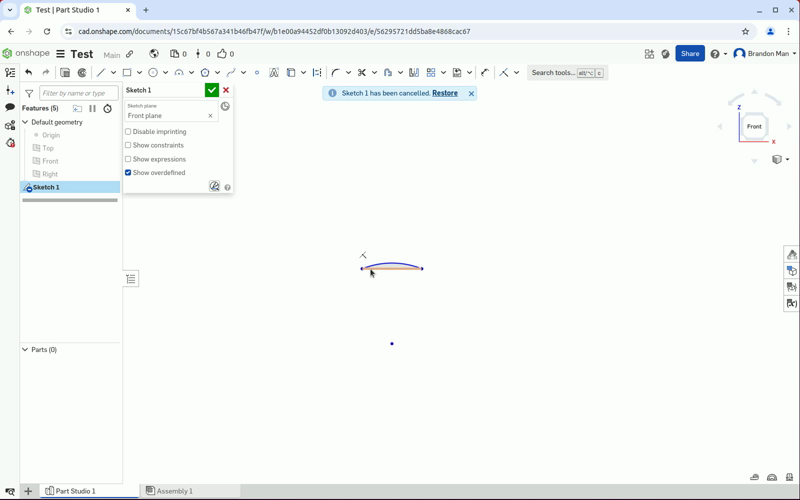
scroll(6)
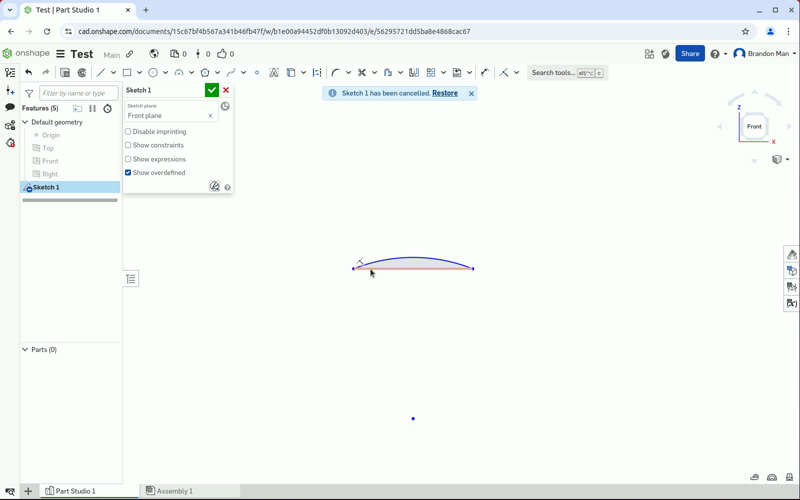
click(370, 268)
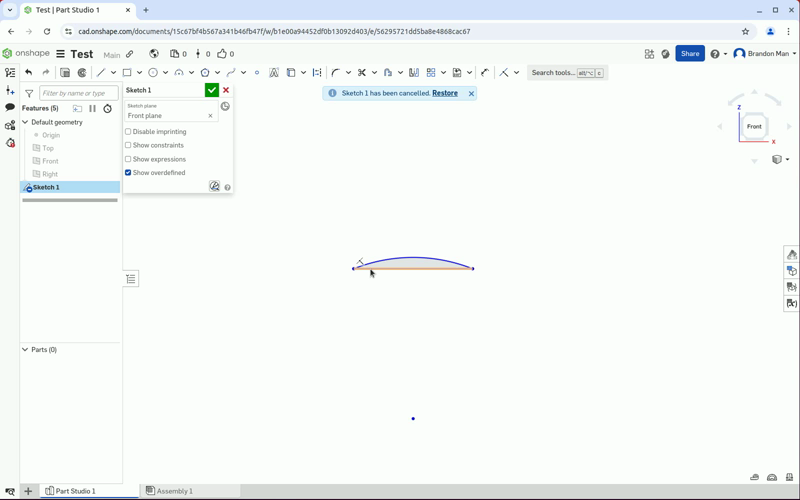
scroll(-6)
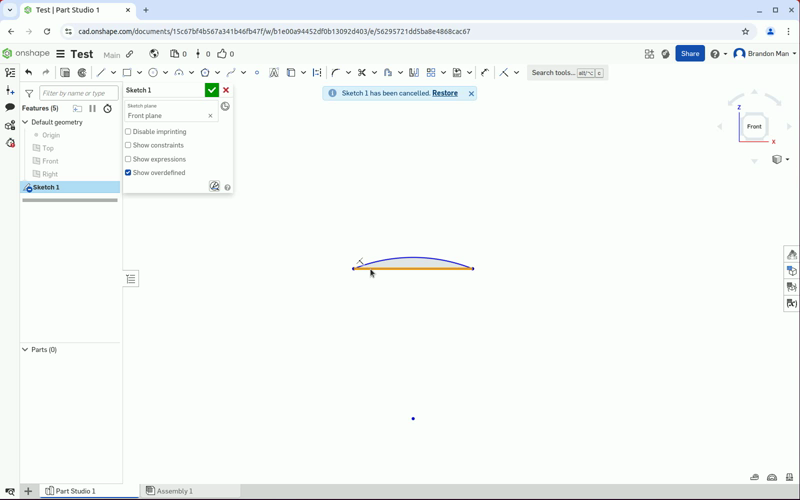
scroll(-6)
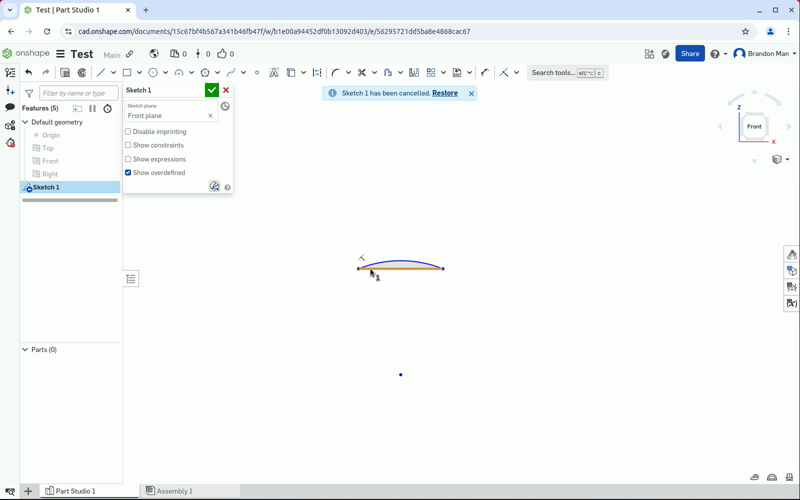
scroll(-6)
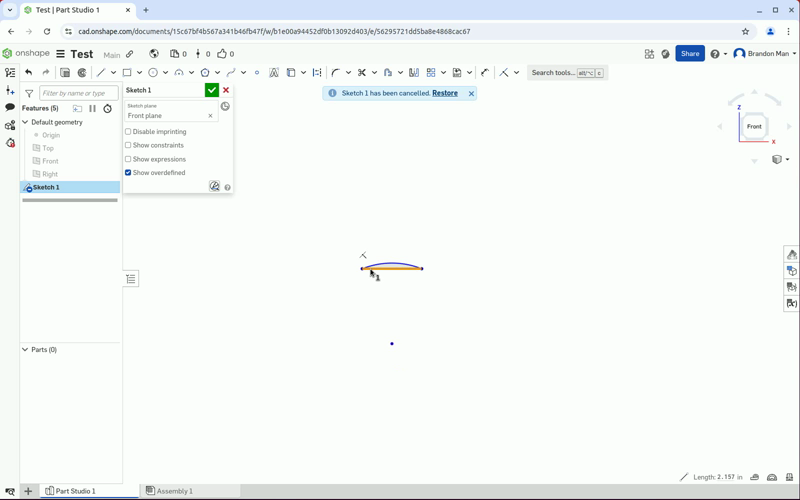
scroll(-6)
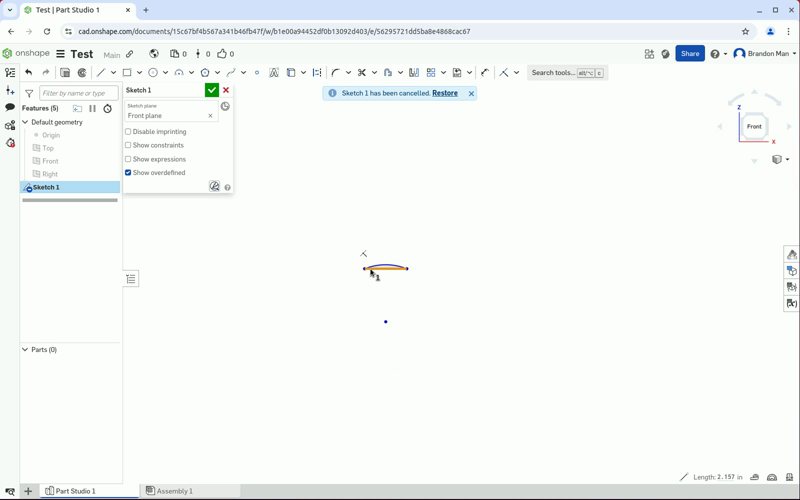
scroll(-6)
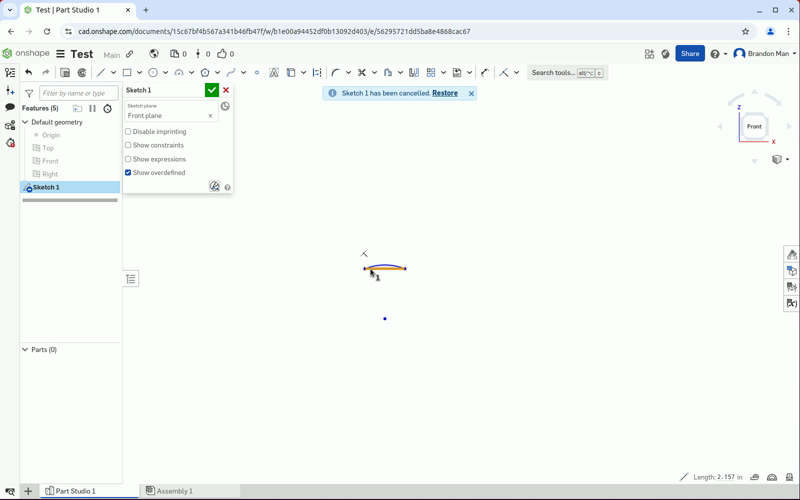
scroll(-6)
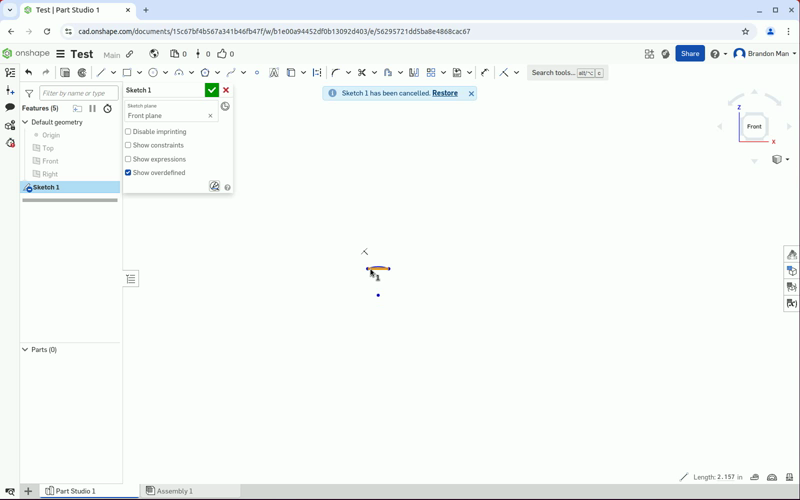
scroll(-6)
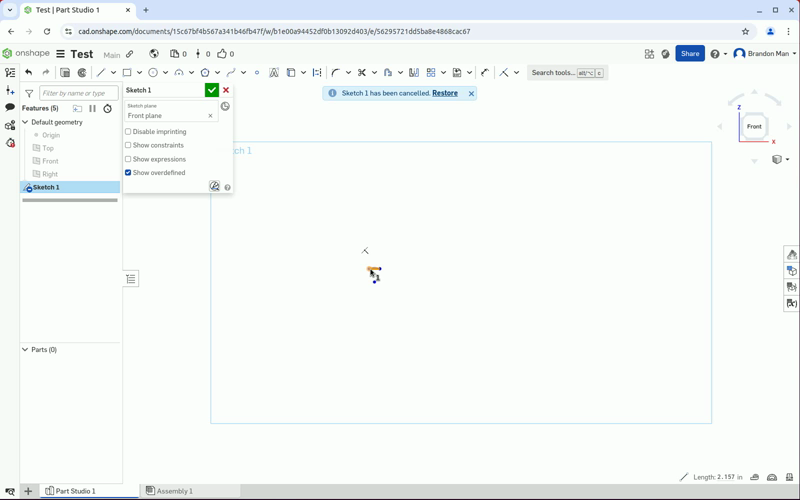
mouse_move(73, 352)
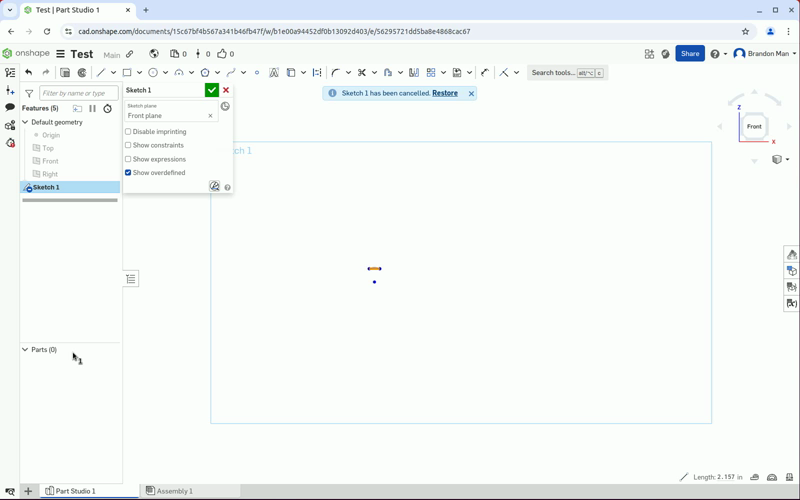
key(shift+y)
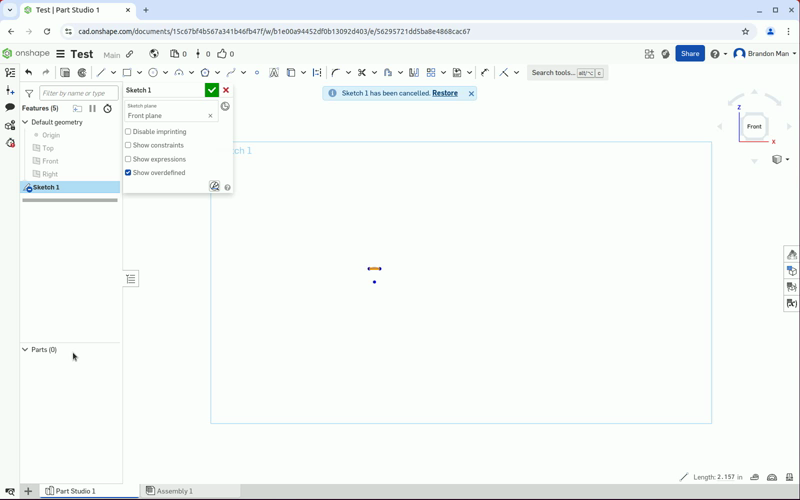
key(shift+e)
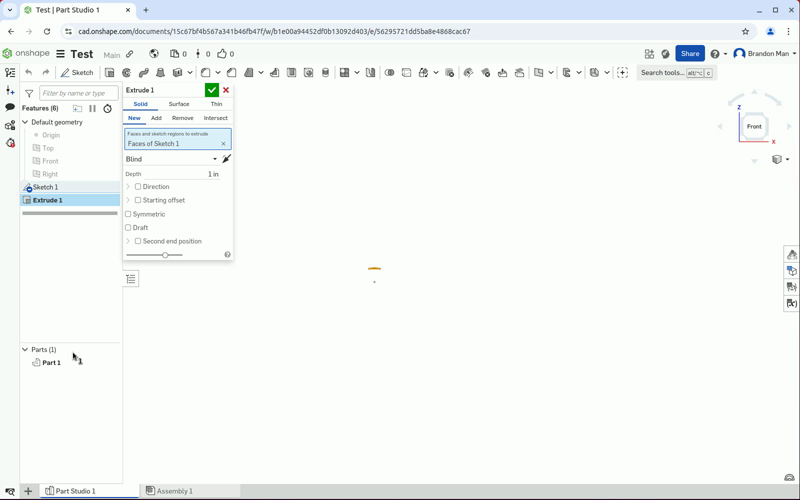
mouse_move(143, 106)
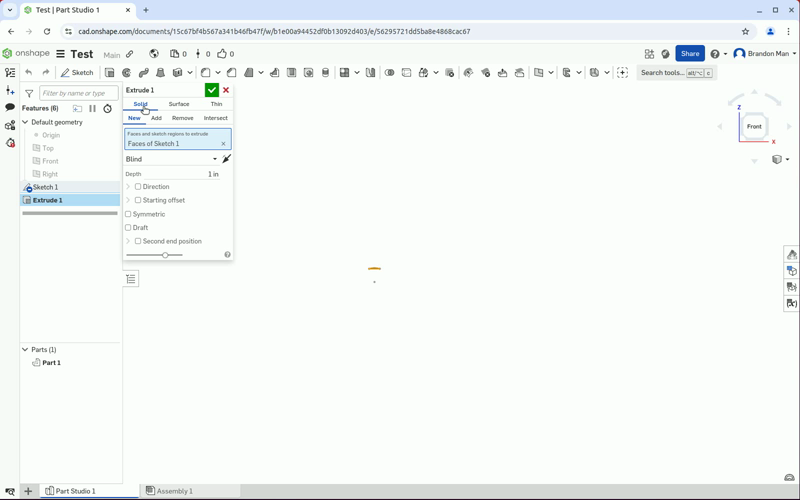
click(143, 106)
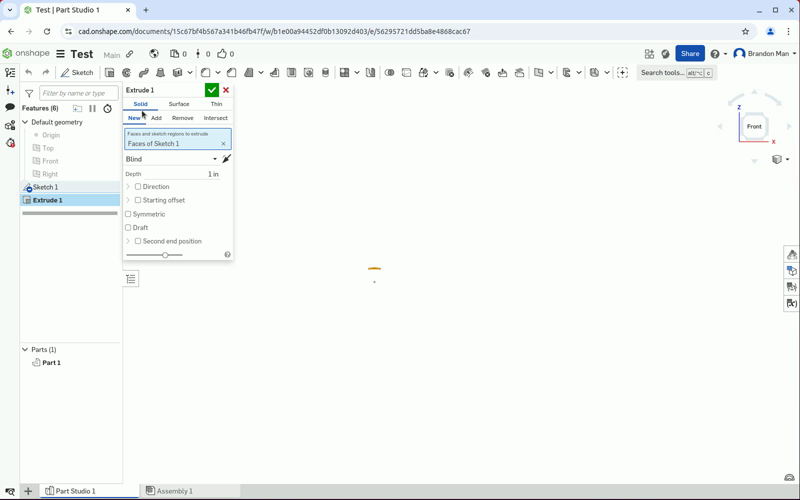
mouse_move(137, 120)
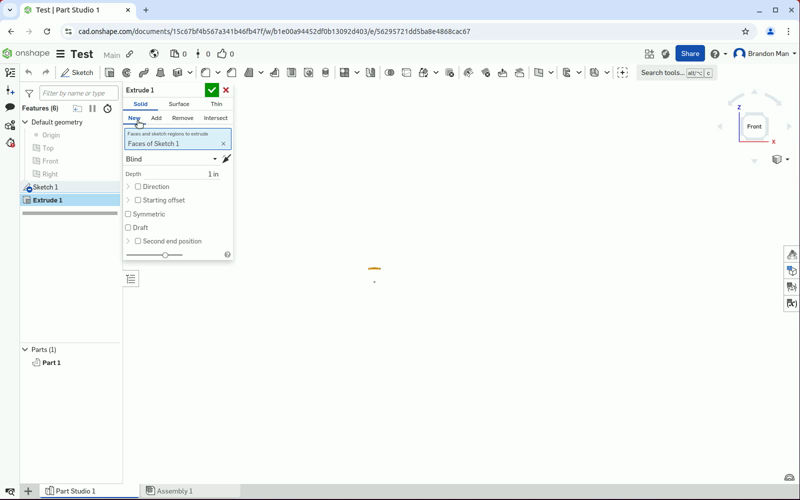
click(137, 120)
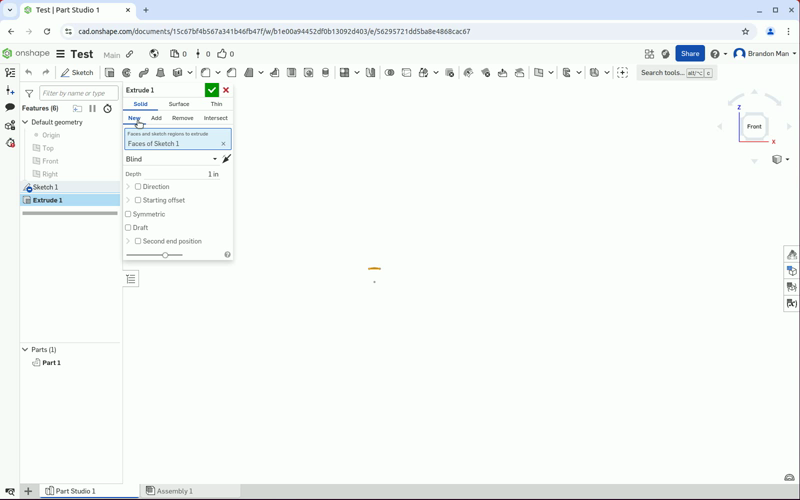
key(tab, 4)
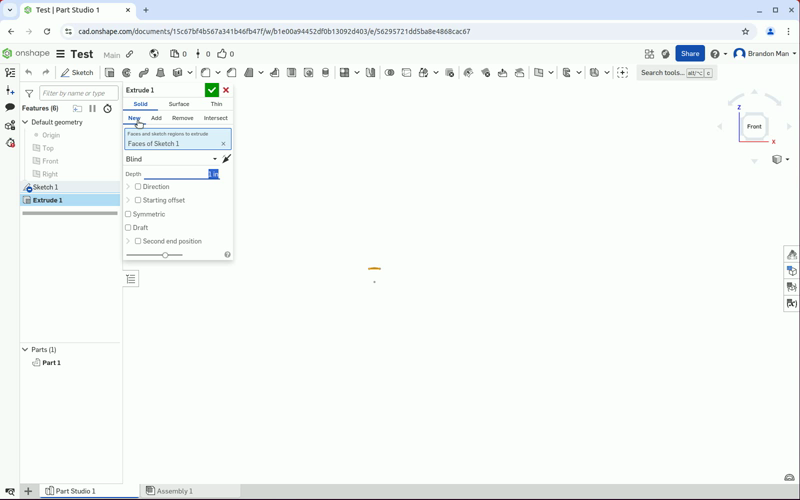
text(12.517)
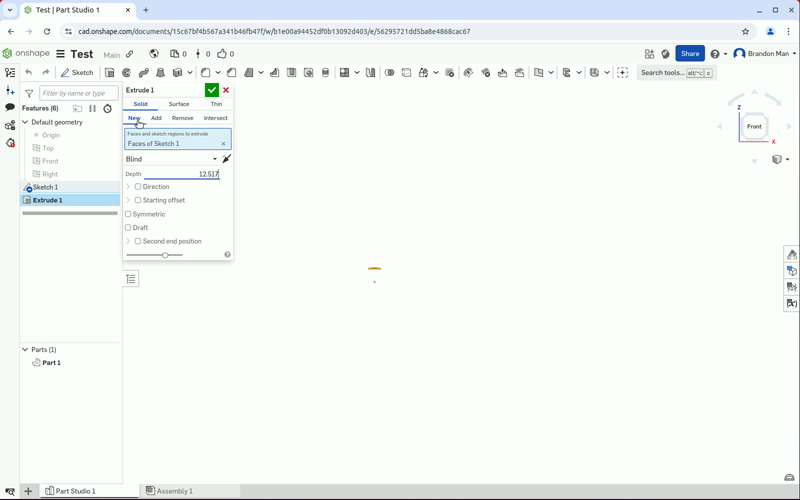
key(enter)
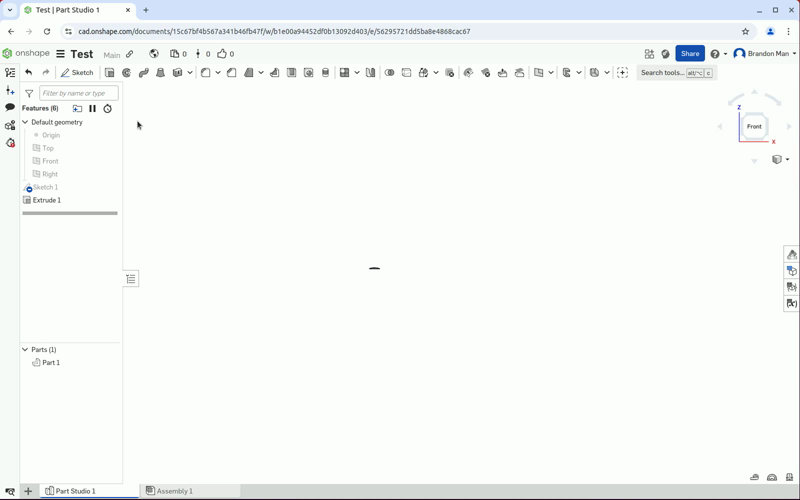
key(shift+h)
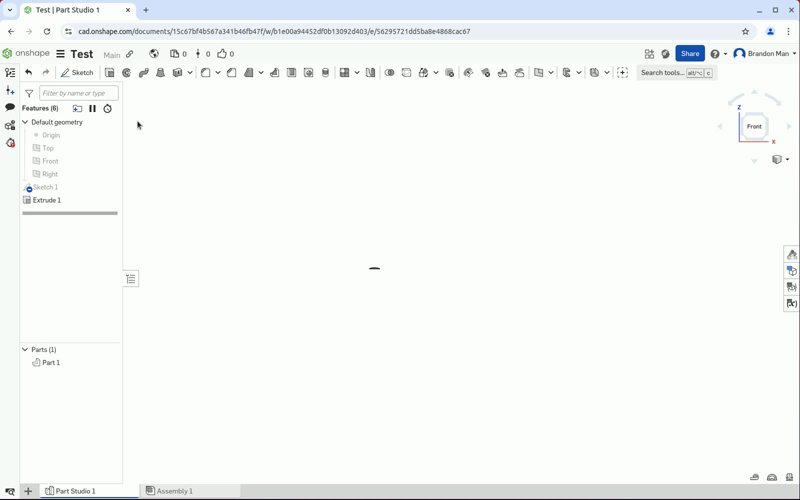
key(shift+h)
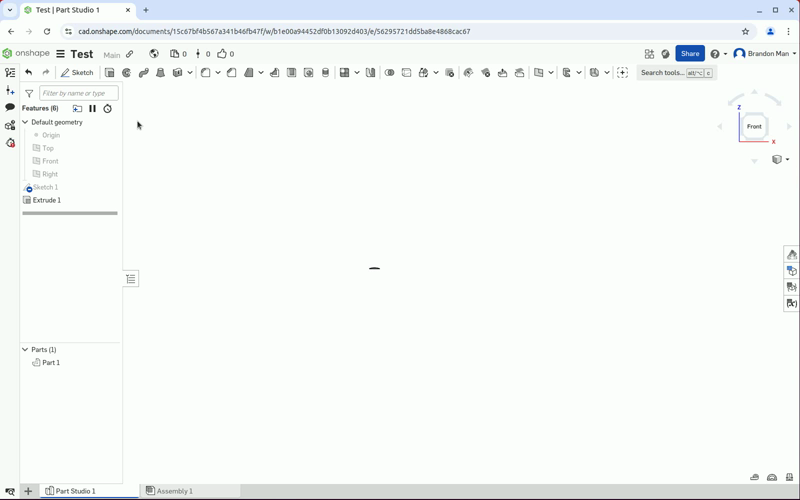
mouse_move(73, 189)
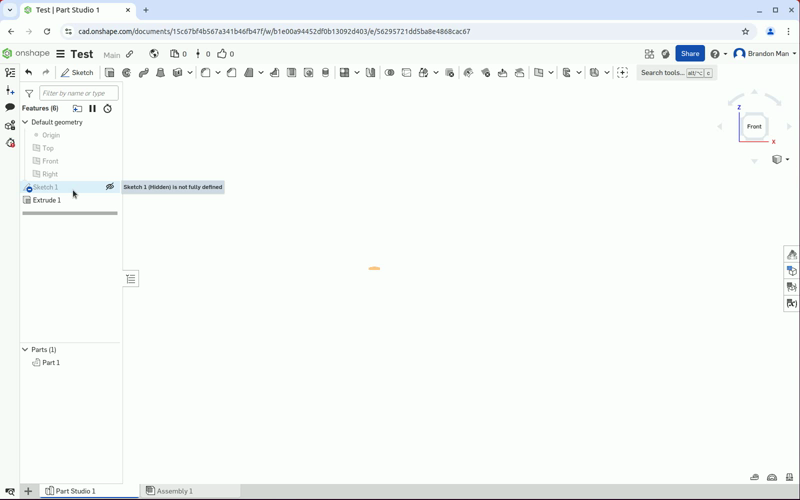
click(73, 189)
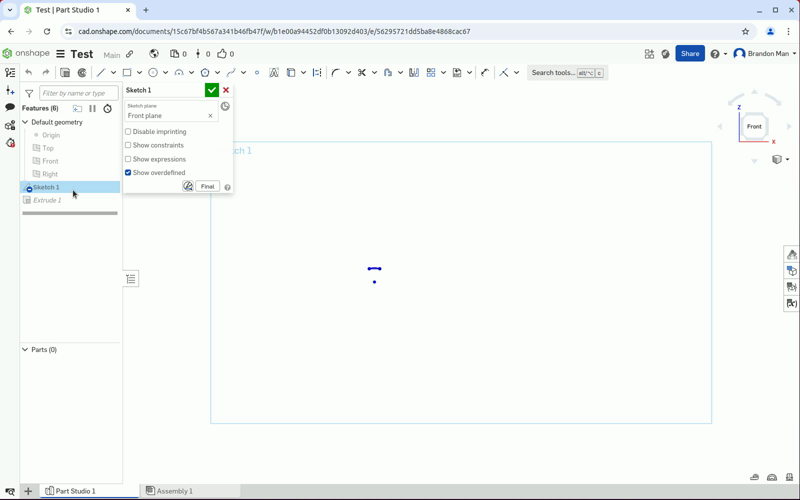
mouse_move(229, 92)
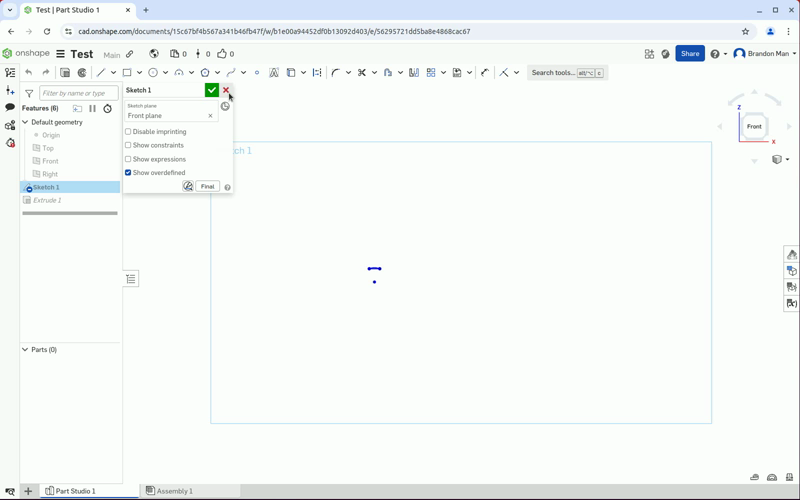
click(229, 92)
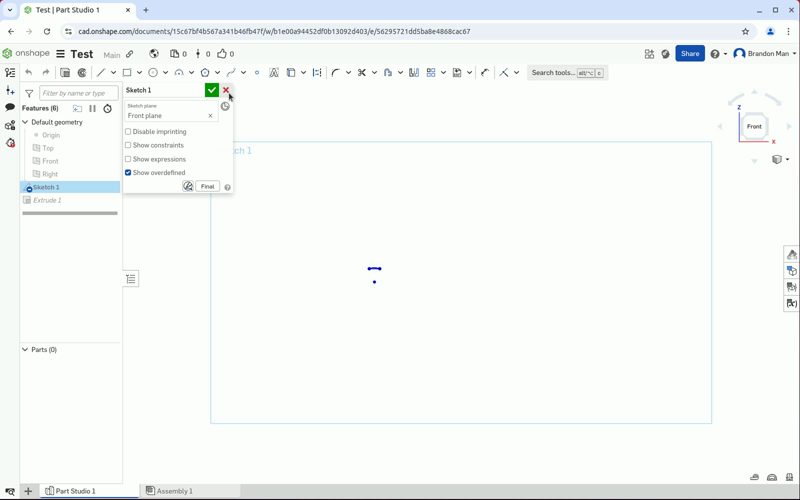
key(shift+s)
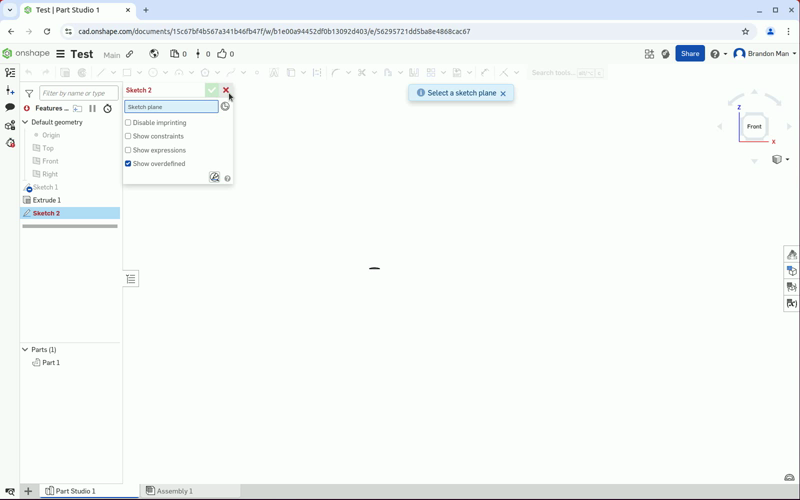
mouse_move(73, 163)
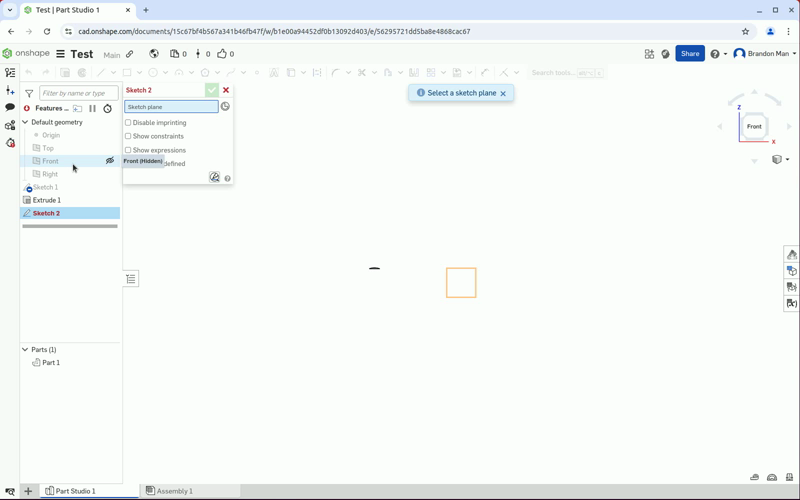
click(73, 163)
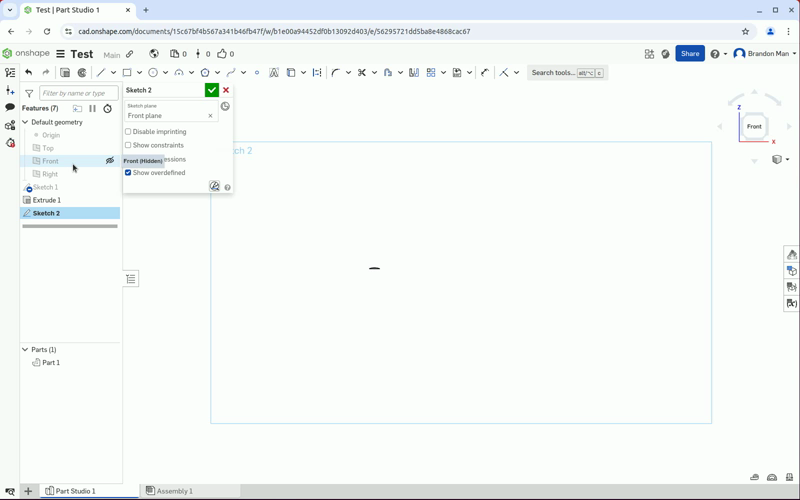
mouse_move(73, 352)
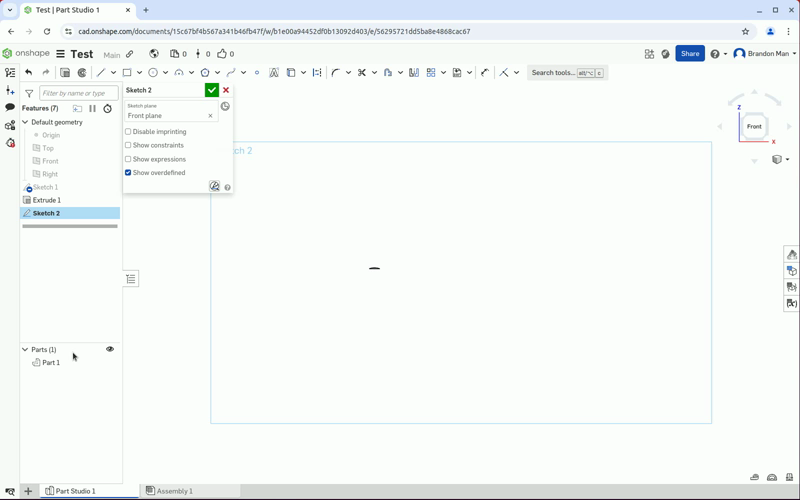
key(y)
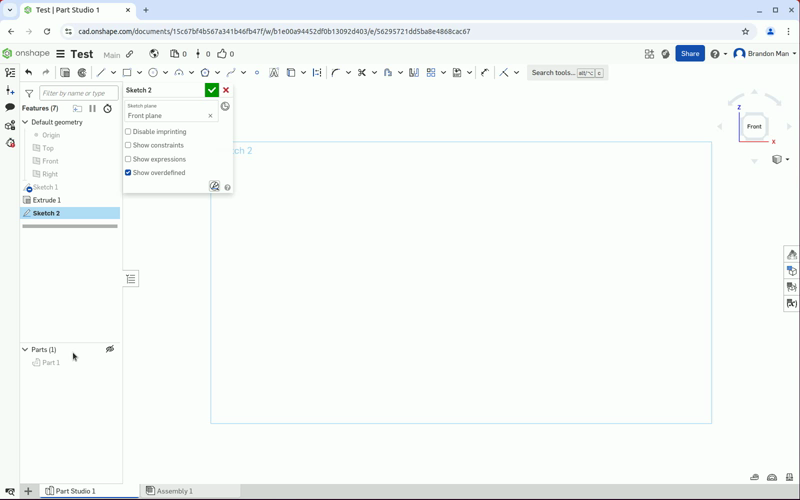
key(l)
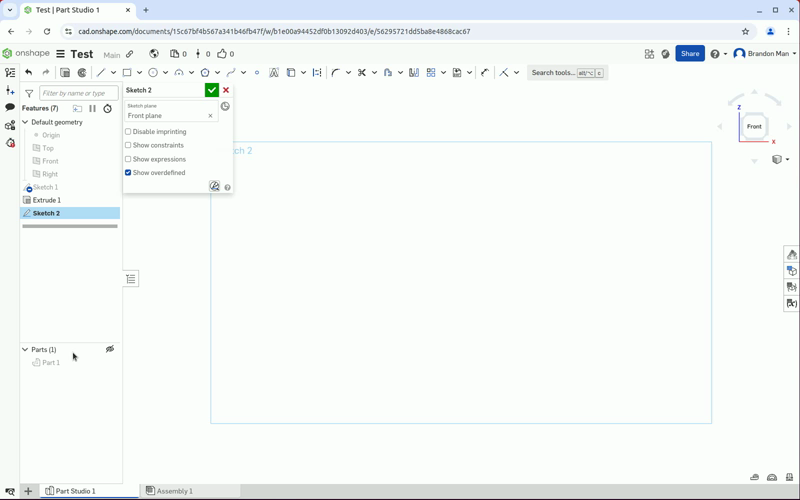
key_down(shift)
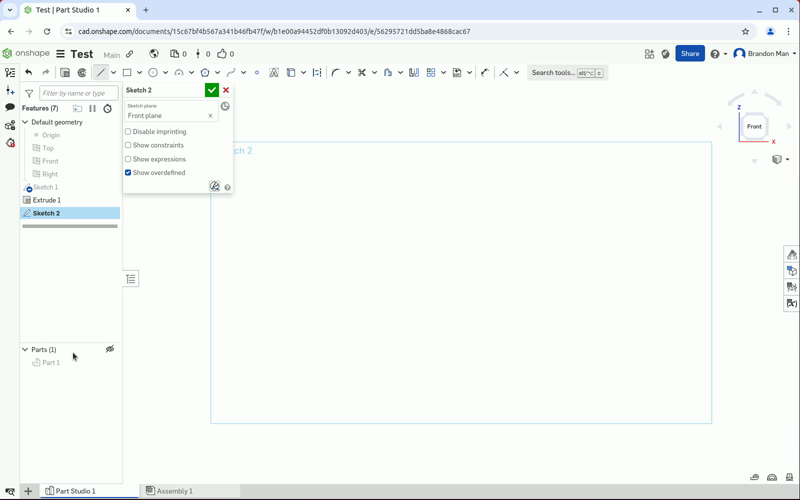
mouse_move(369, 297)
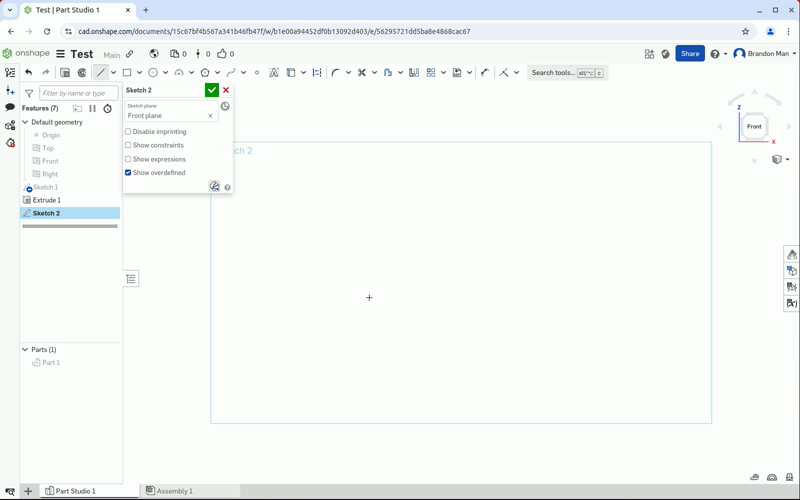
click(369, 297)
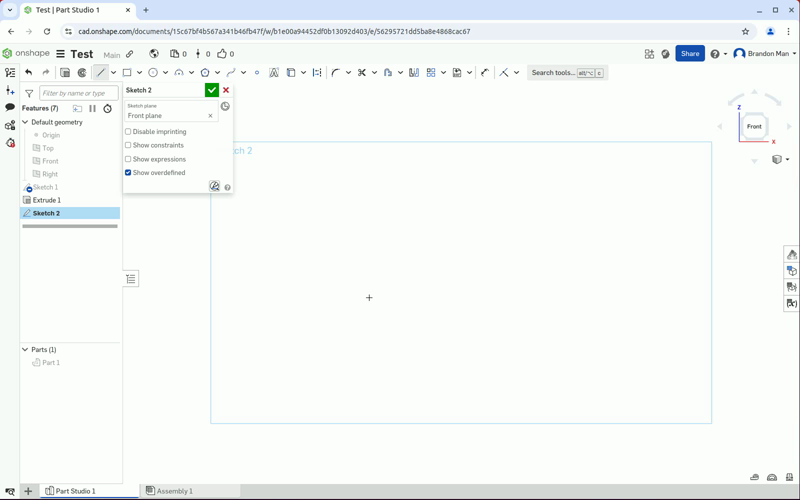
key_up(shift)
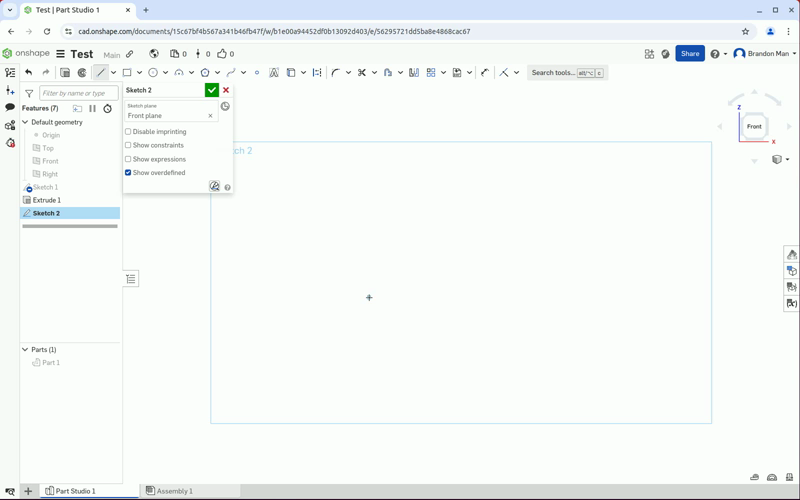
key_down(shift)
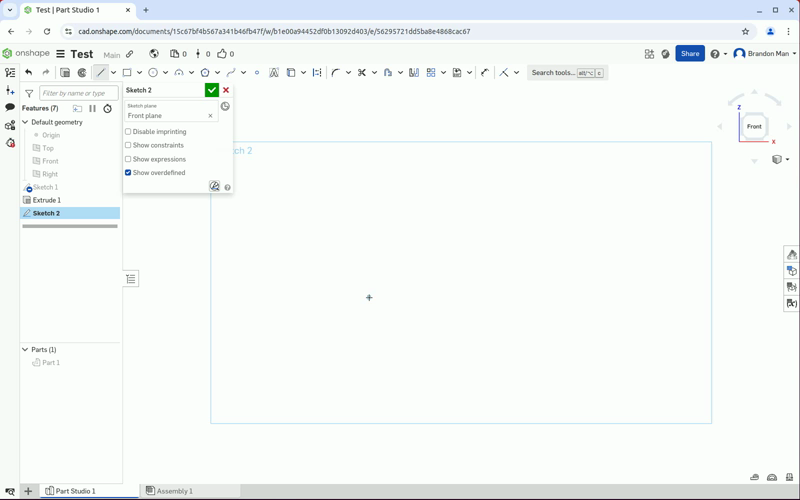
mouse_move(557, 297)
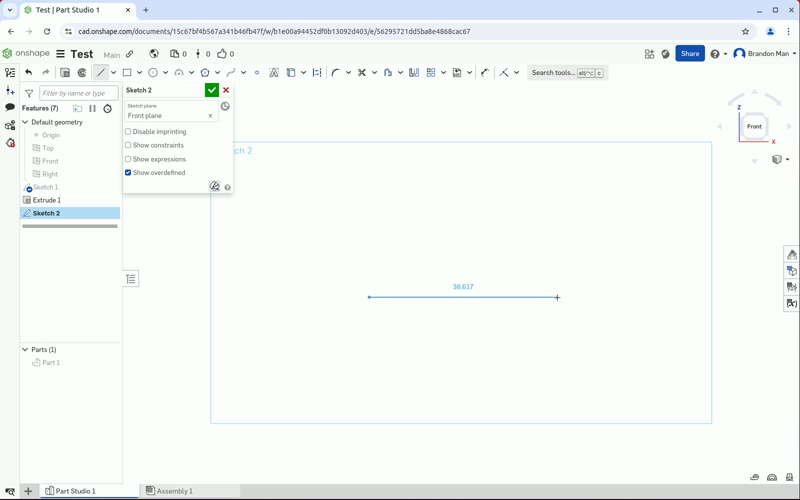
click(557, 297)
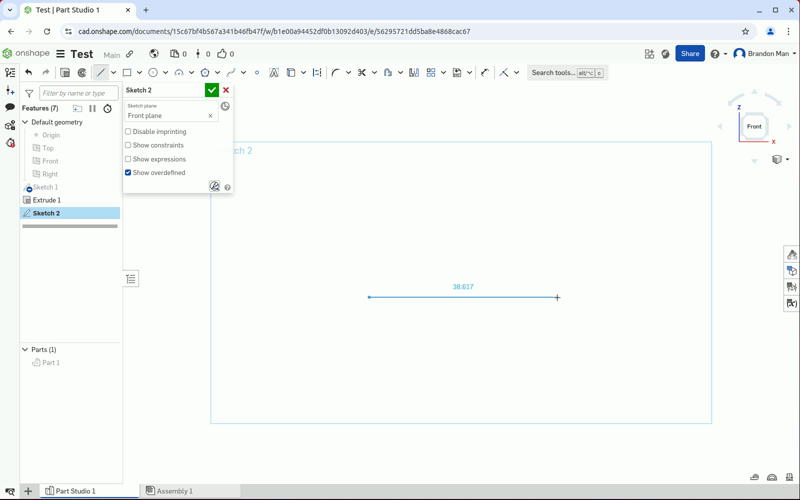
key_up(shift)
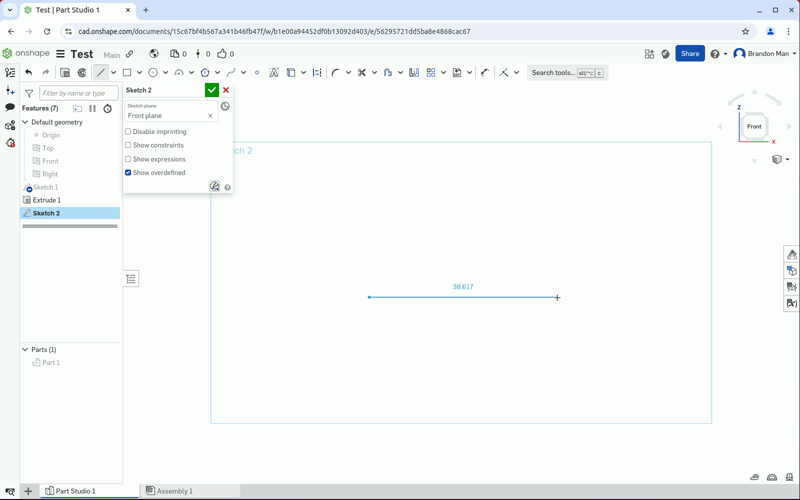
key(esc)
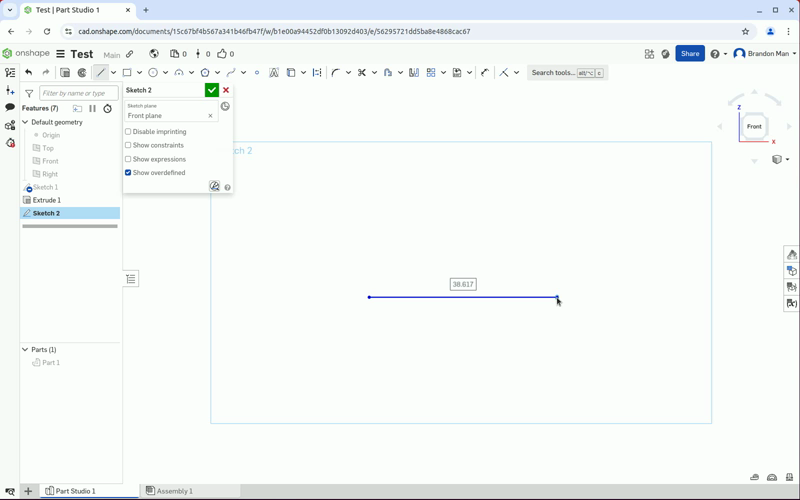
key(a)
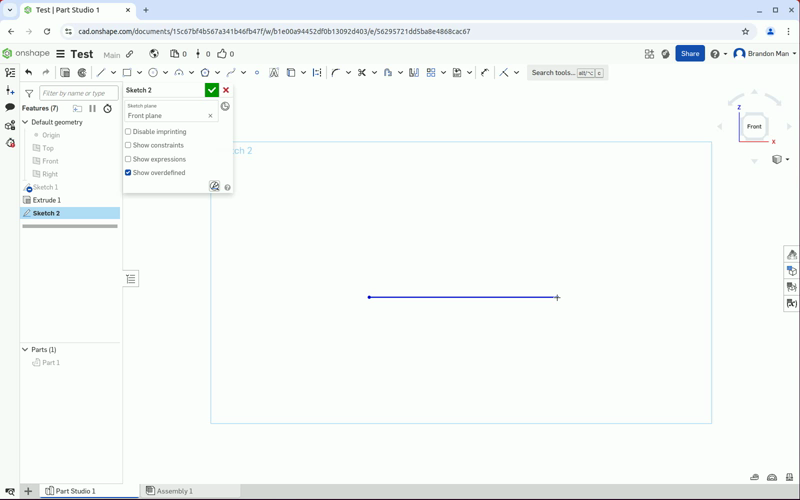
mouse_move(557, 297)
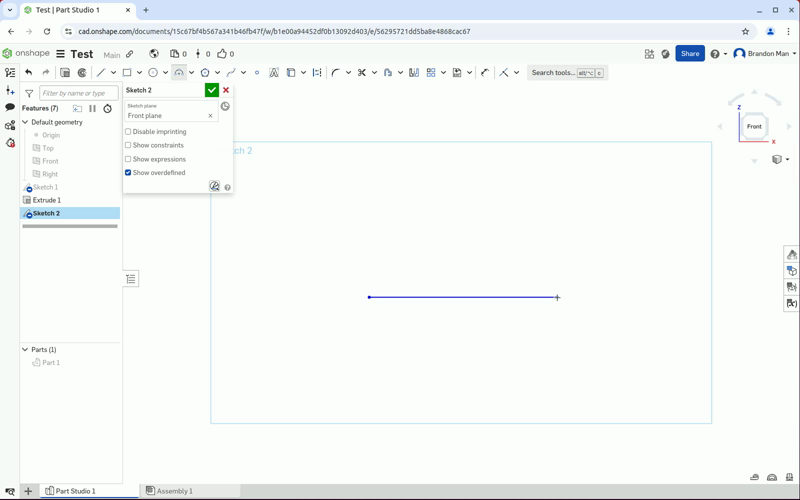
click(557, 297)
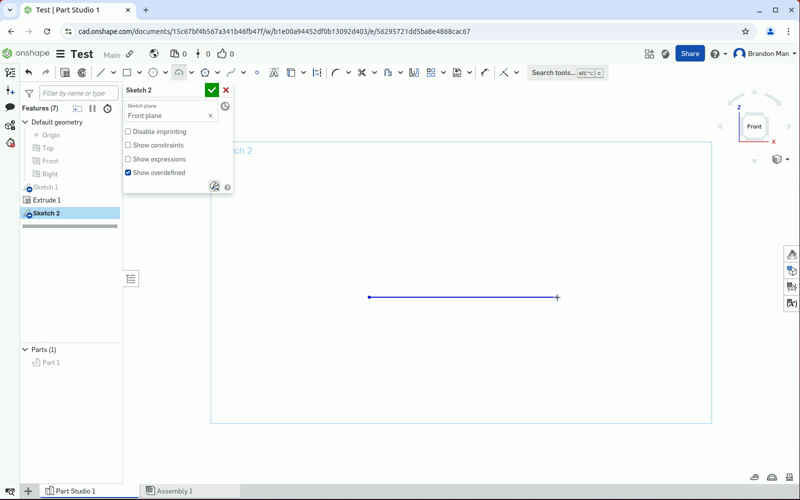
key_down(shift)
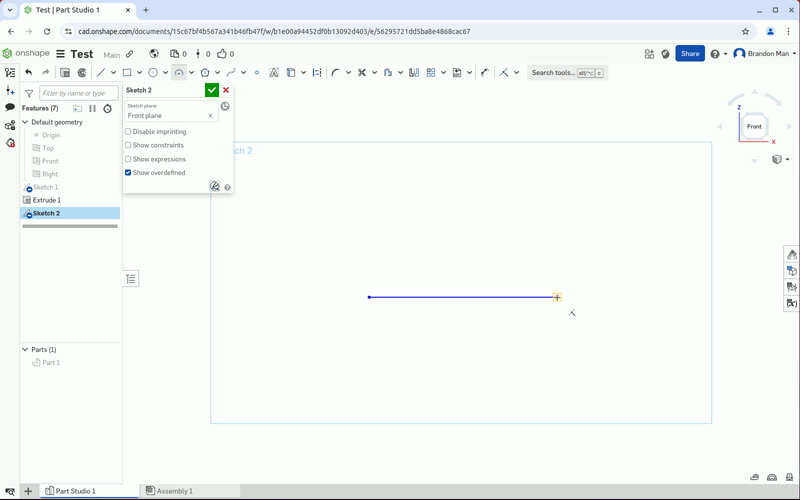
mouse_move(557, 267)
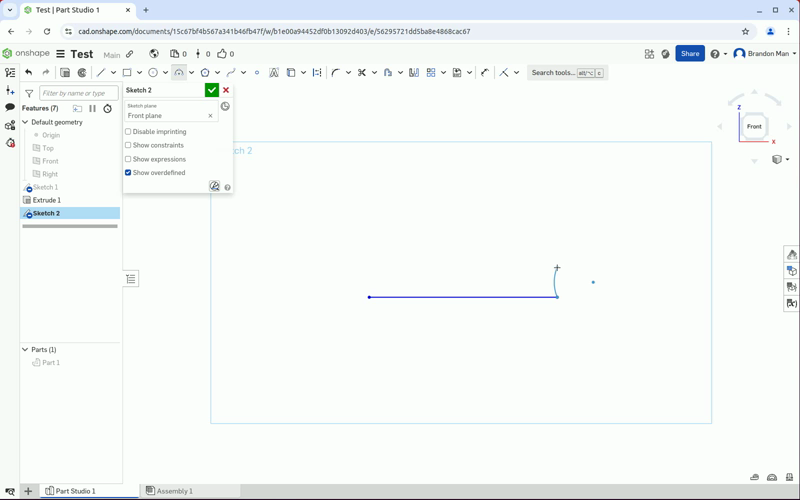
click(557, 267)
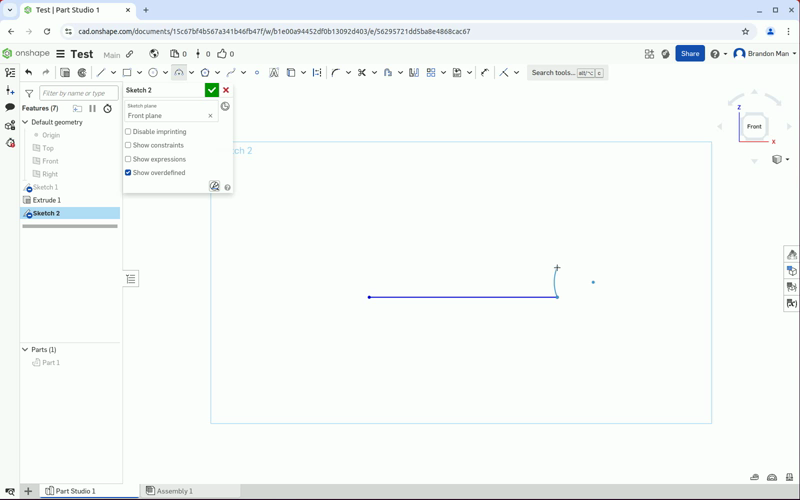
mouse_move(572, 282)
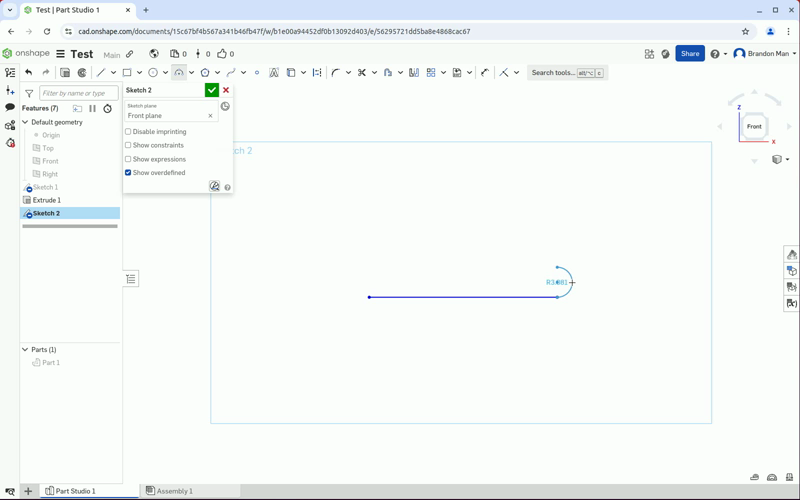
click(572, 282)
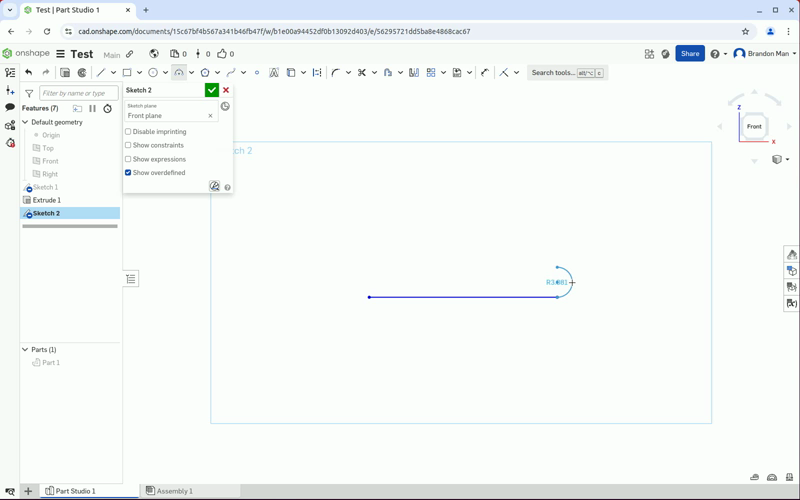
key_up(shift)
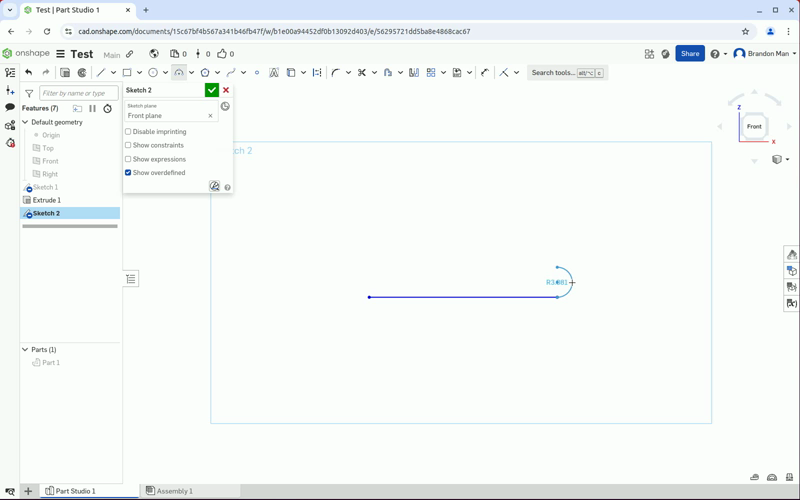
key(esc)
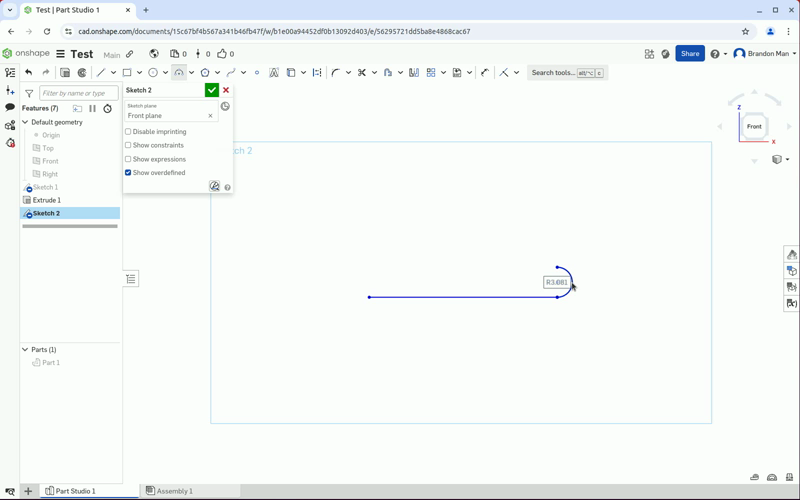
key(l)
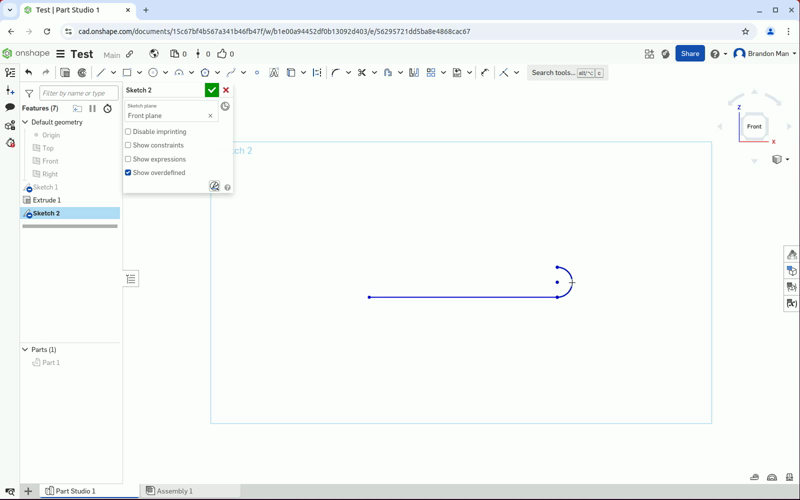
mouse_move(557, 267)
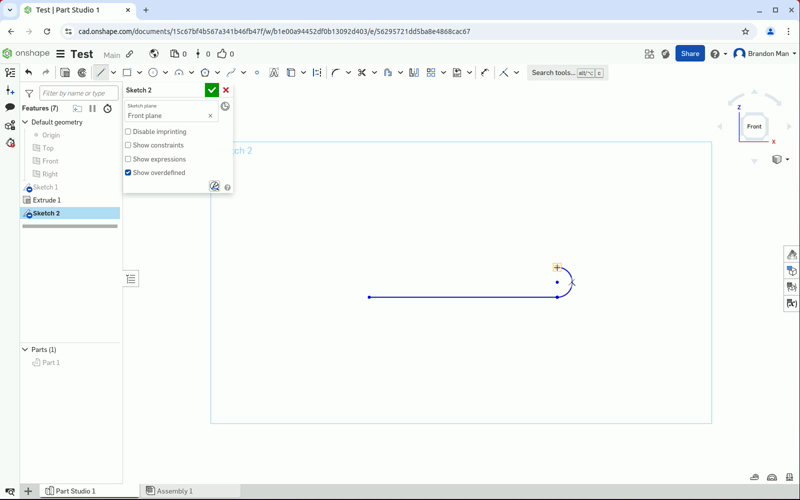
click(557, 267)
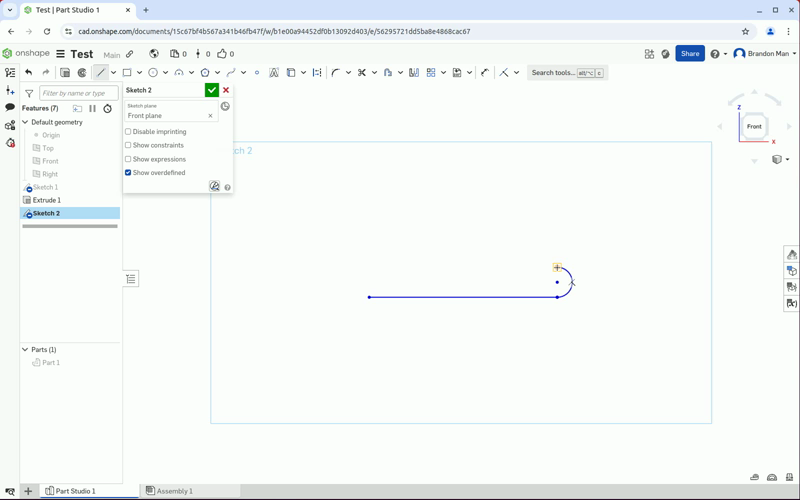
key_down(shift)
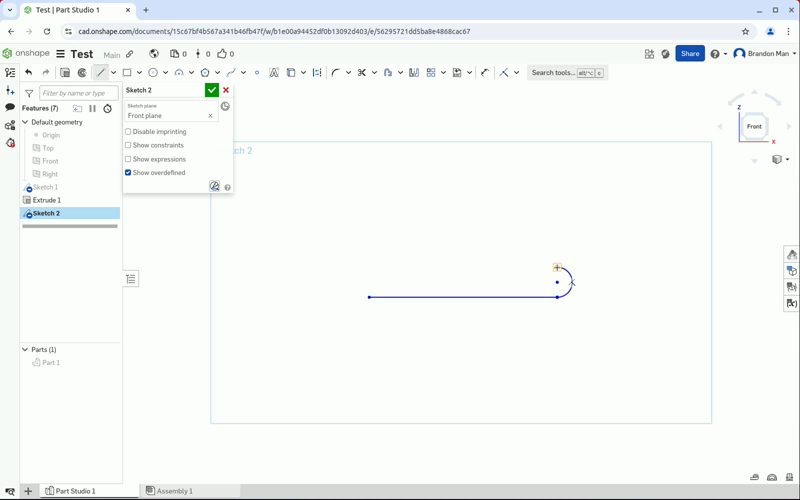
mouse_move(380, 267)
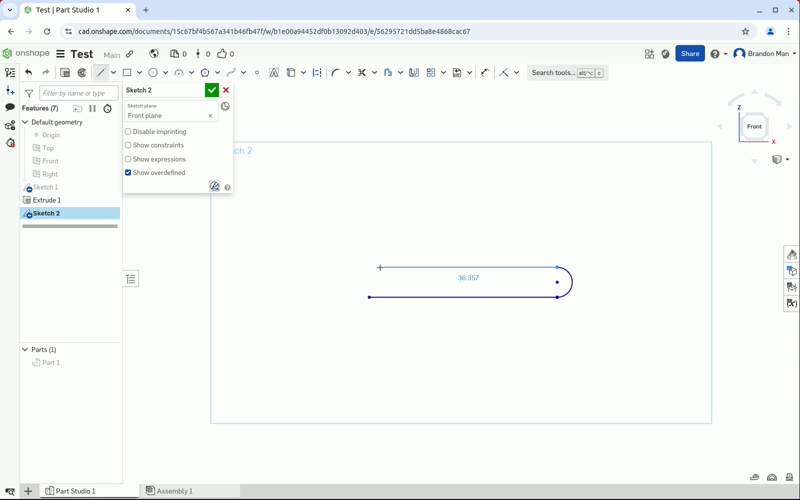
click(380, 267)
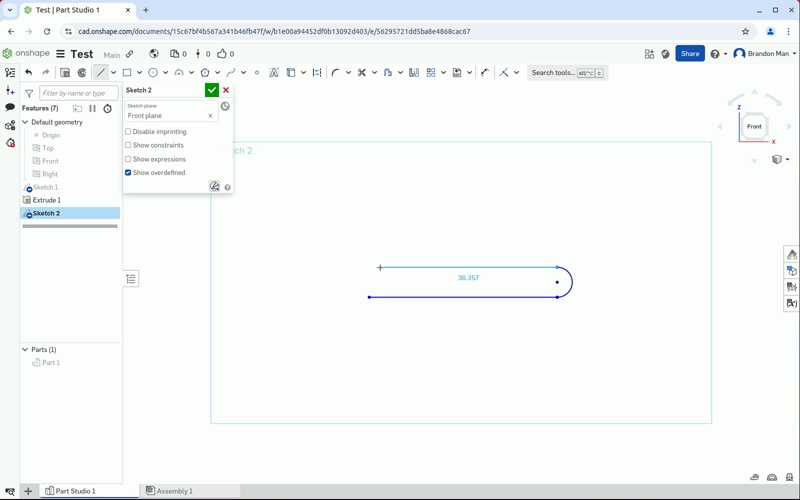
key_up(shift)
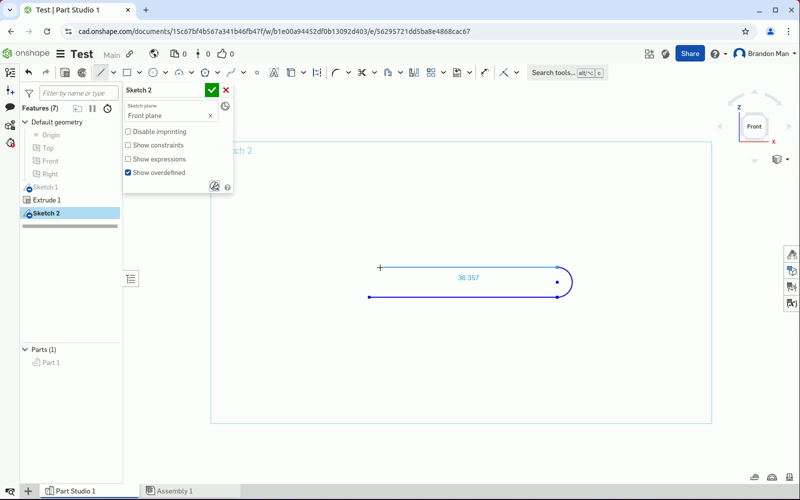
key_down(shift)
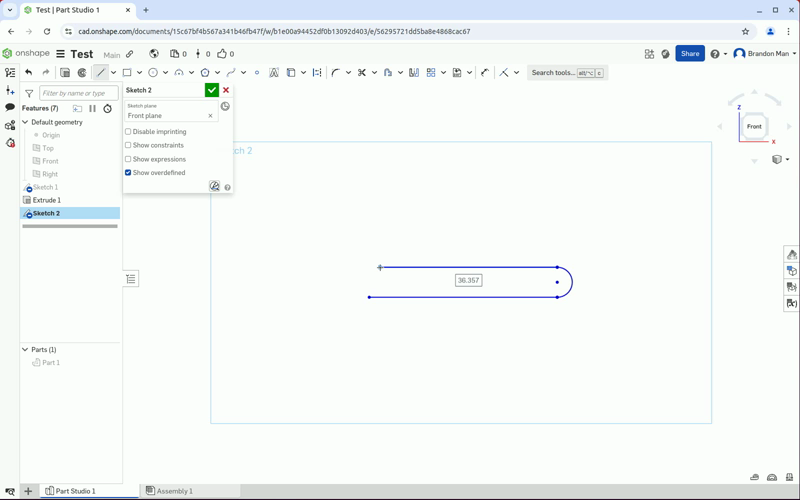
mouse_move(410, 267)
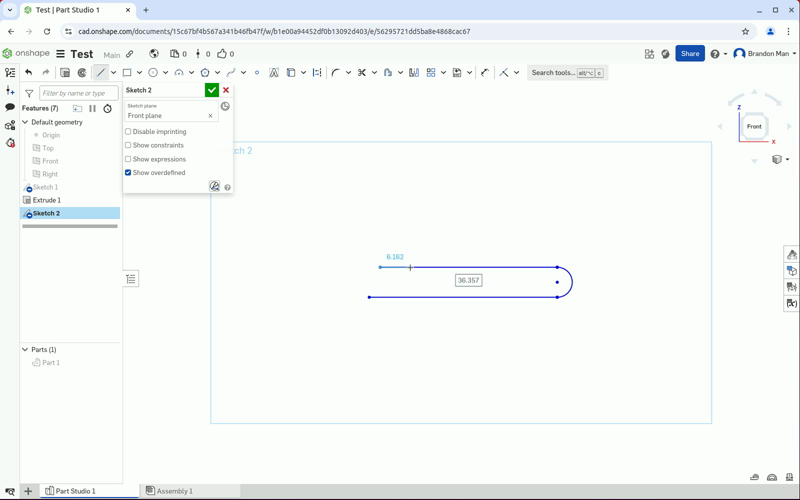
mouse_move(369, 267)
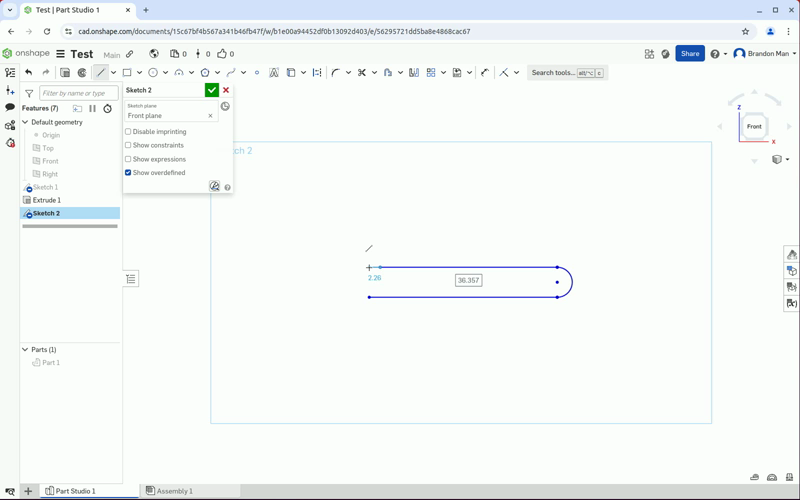
click(369, 267)
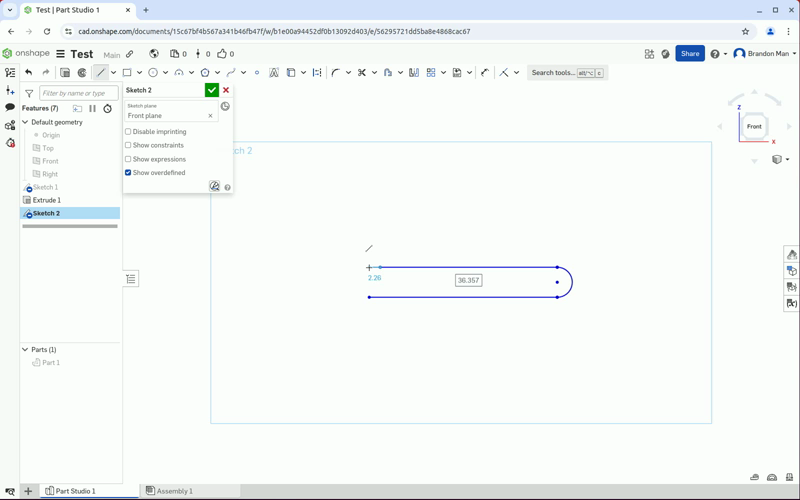
key_up(shift)
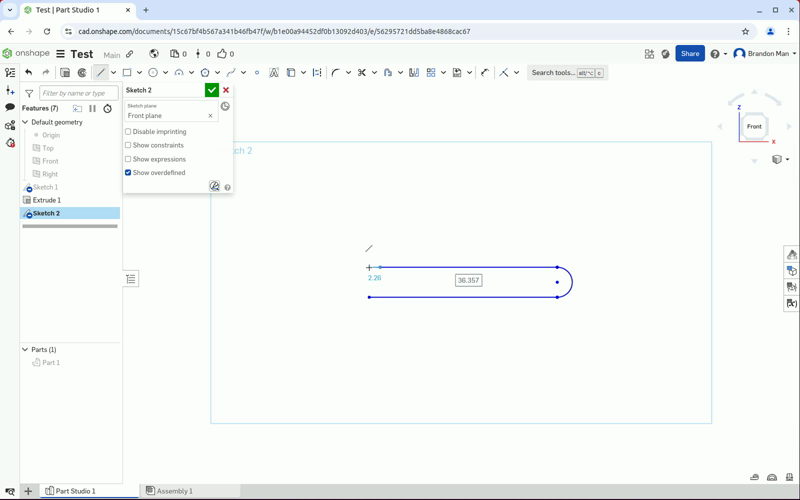
key(esc)
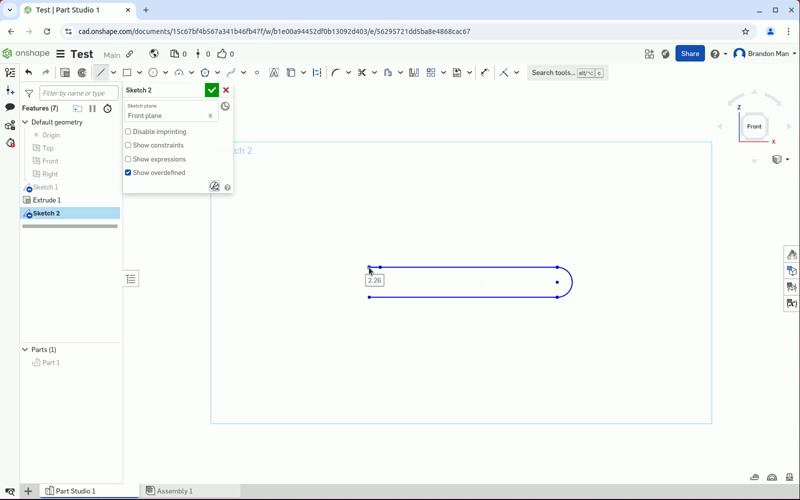
key(a)
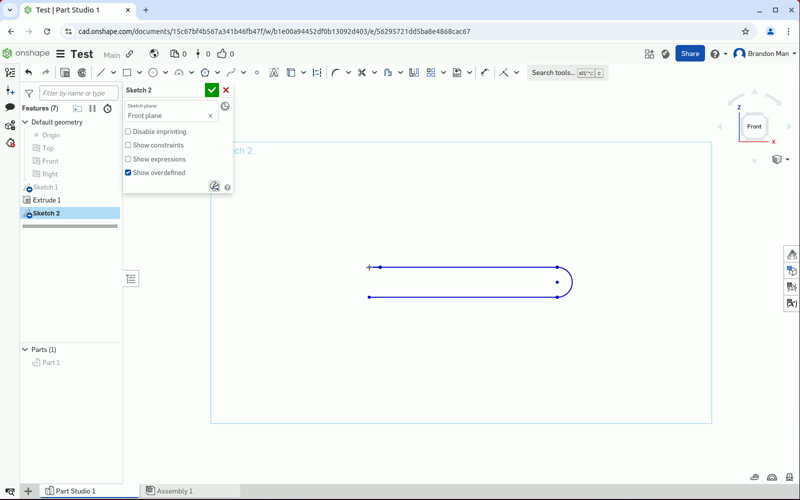
mouse_move(369, 267)
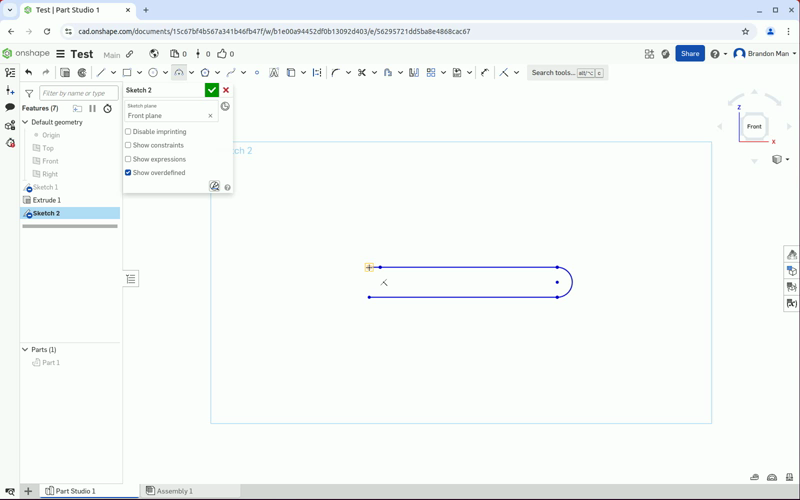
click(369, 267)
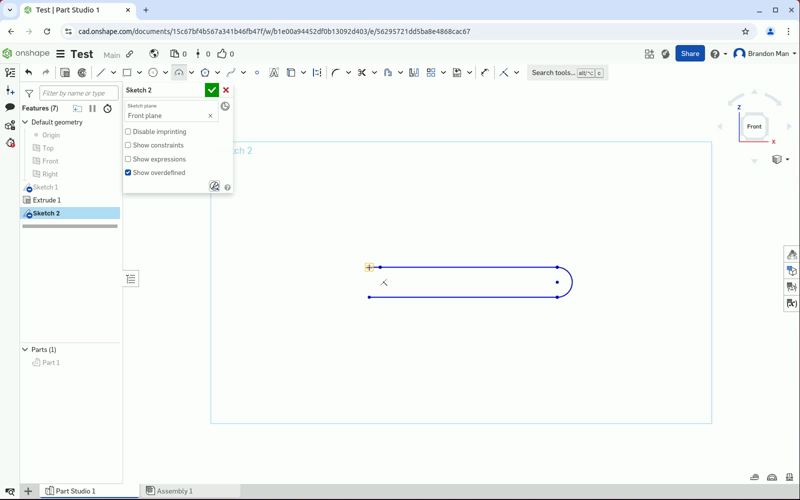
mouse_move(369, 297)
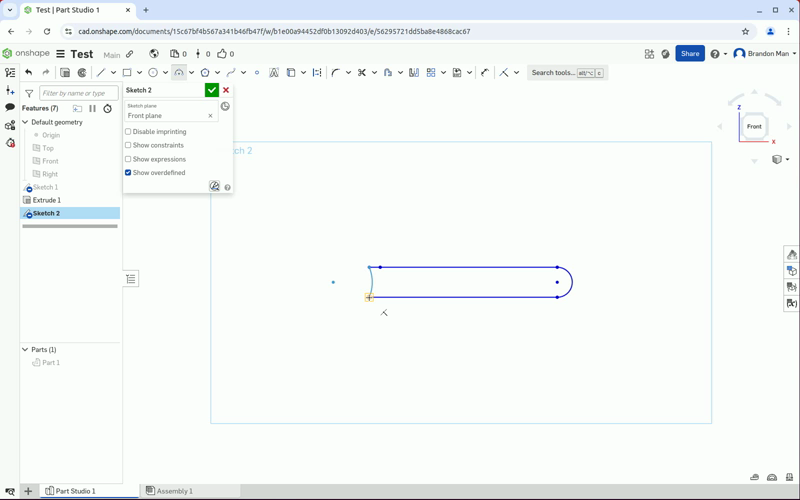
click(369, 297)
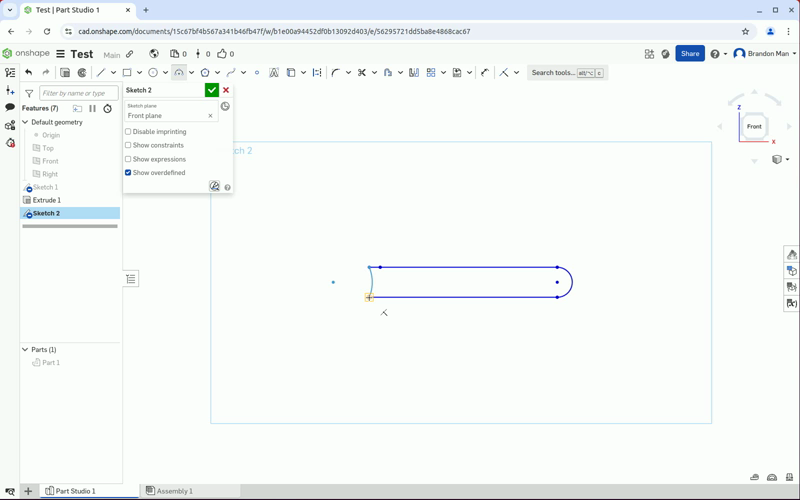
key_down(shift)
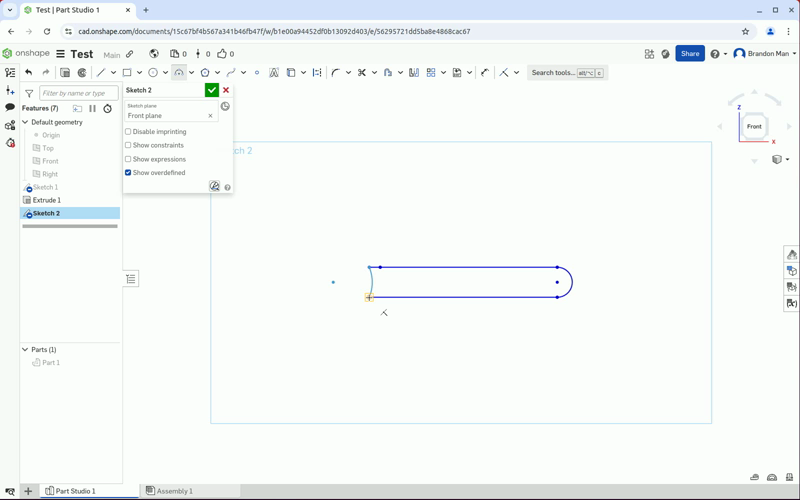
mouse_move(358, 282)
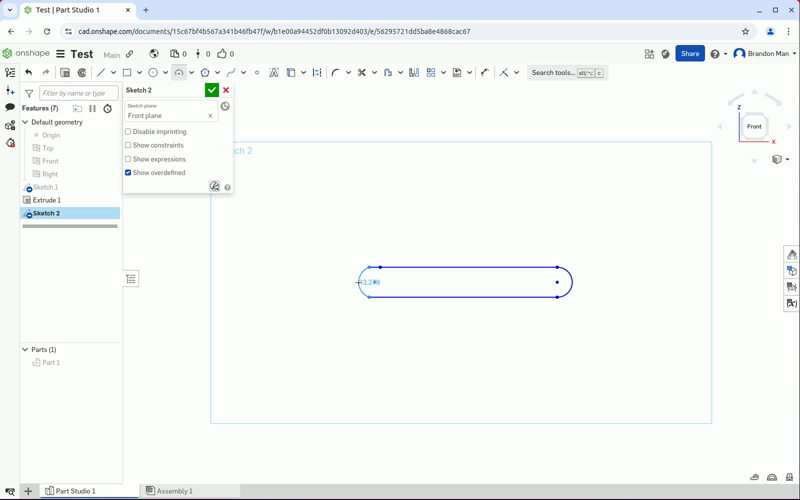
click(358, 282)
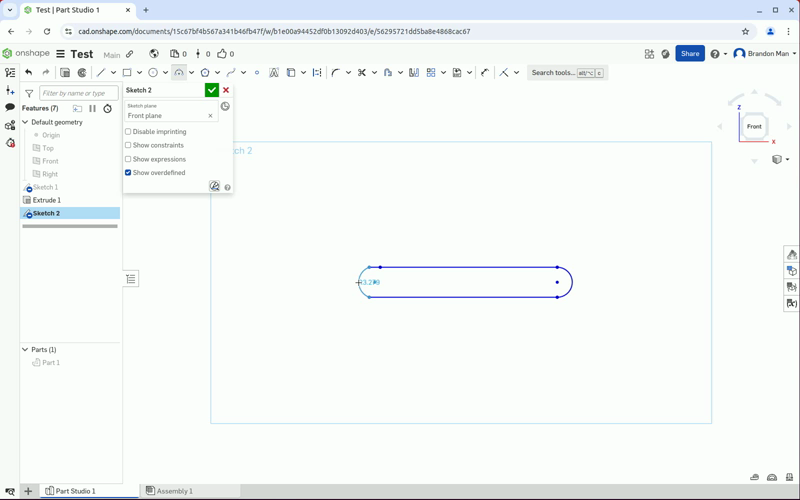
key_up(shift)
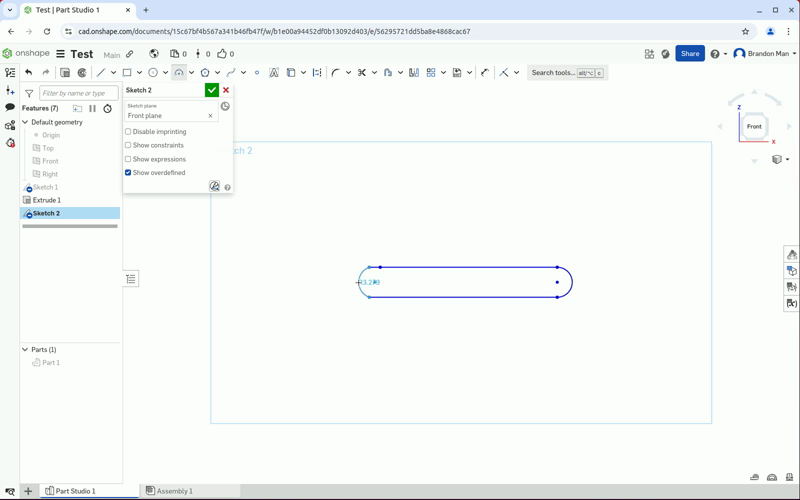
key(esc)
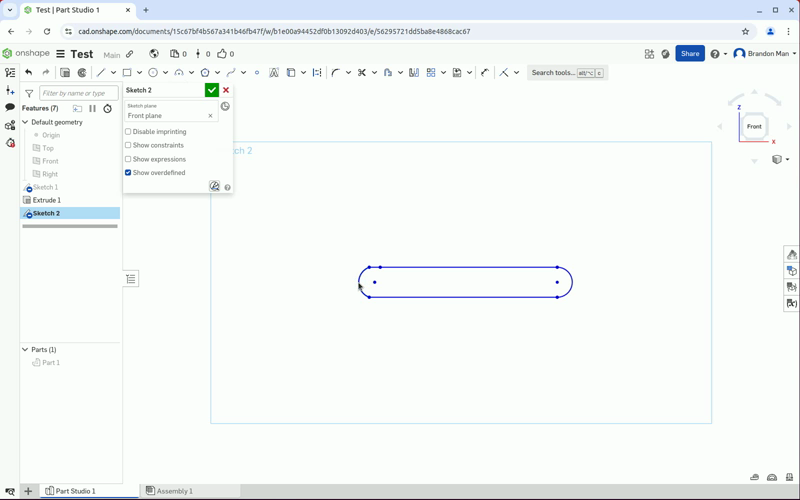
key(c)
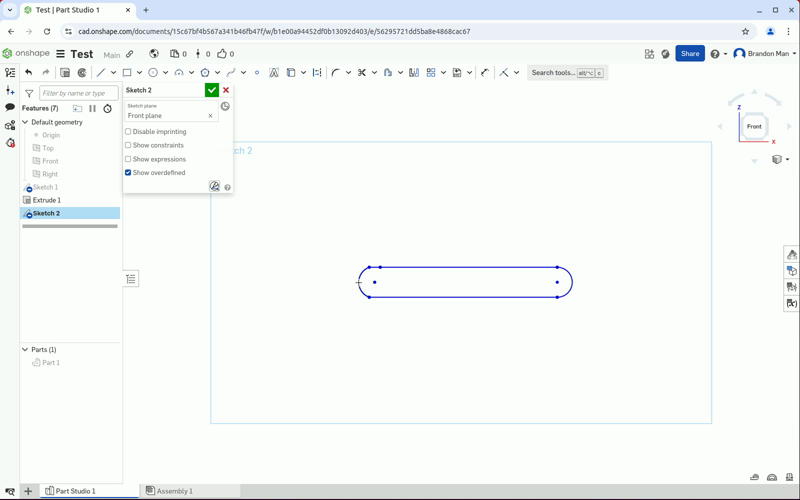
key_down(shift)
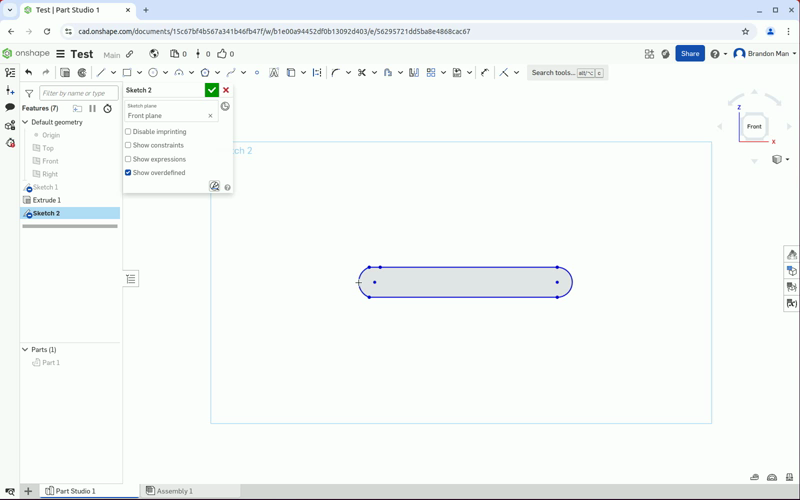
mouse_move(373, 282)
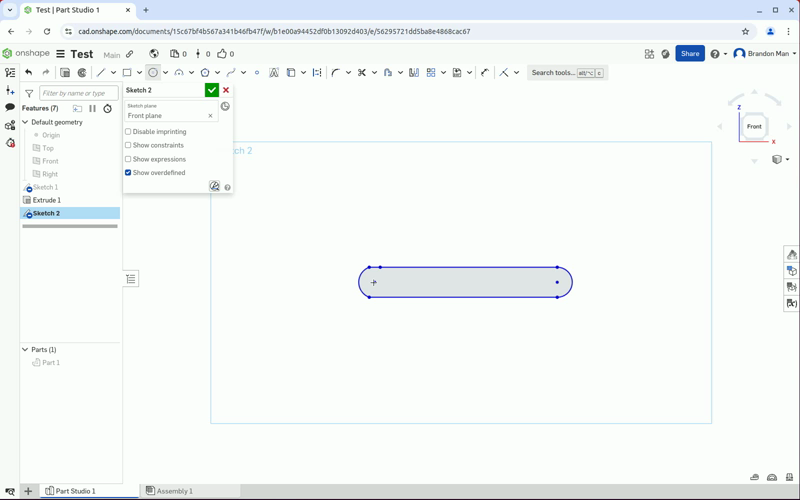
scroll(6)
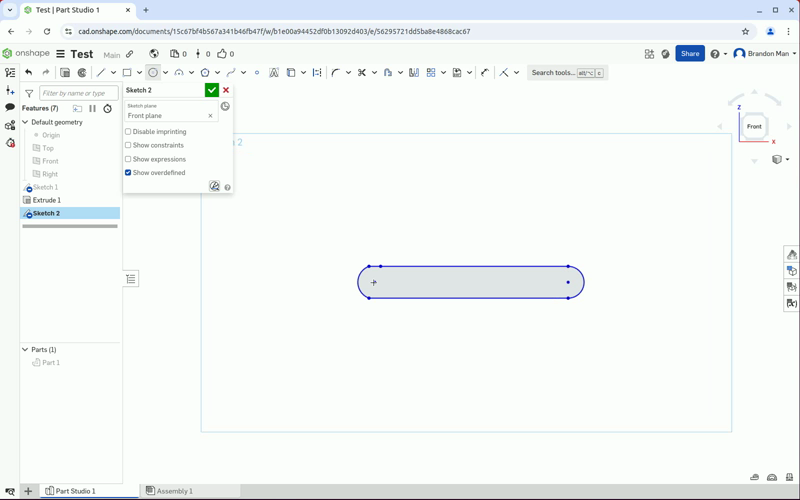
scroll(6)
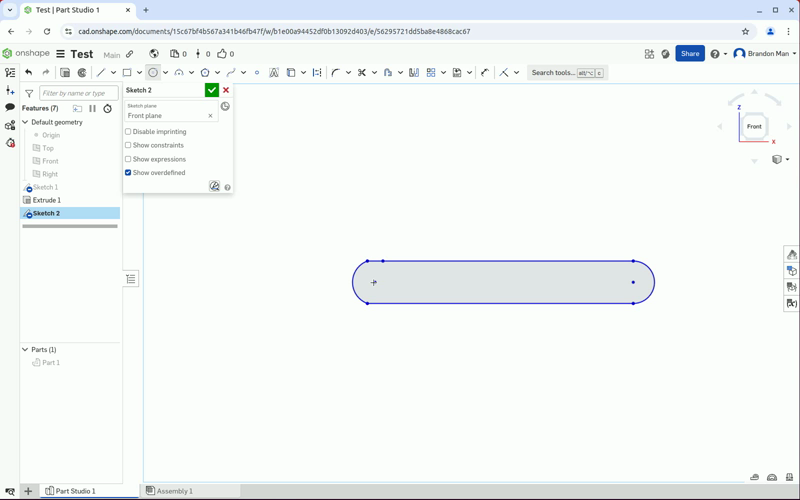
scroll(6)
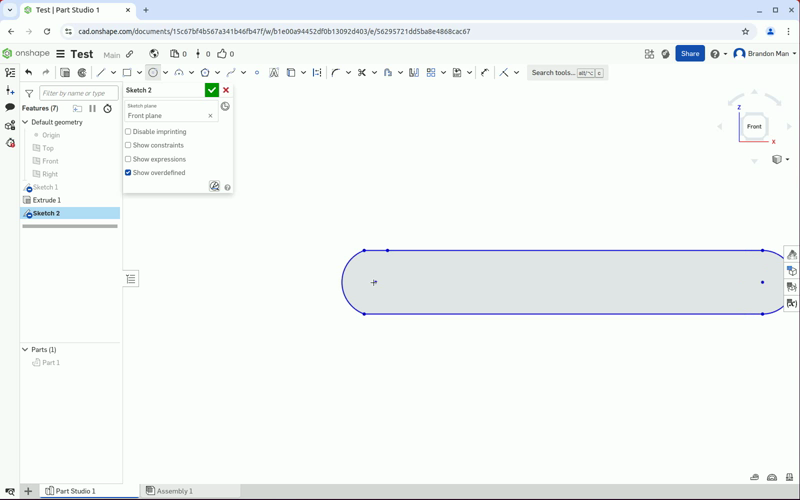
scroll(6)
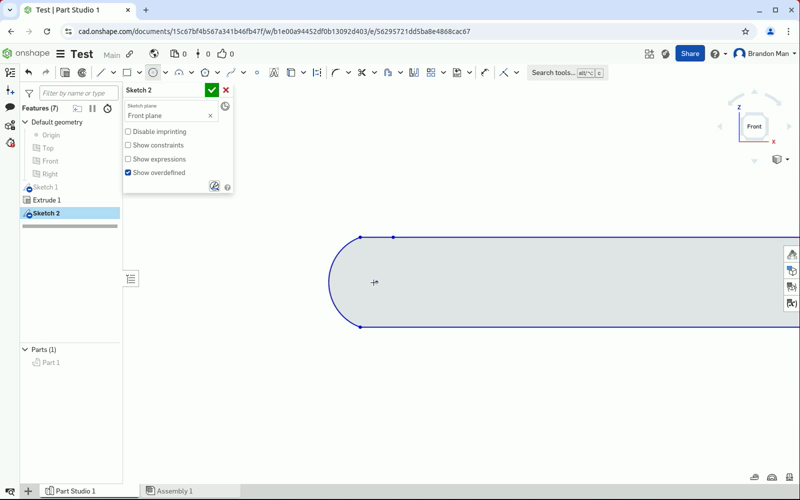
scroll(6)
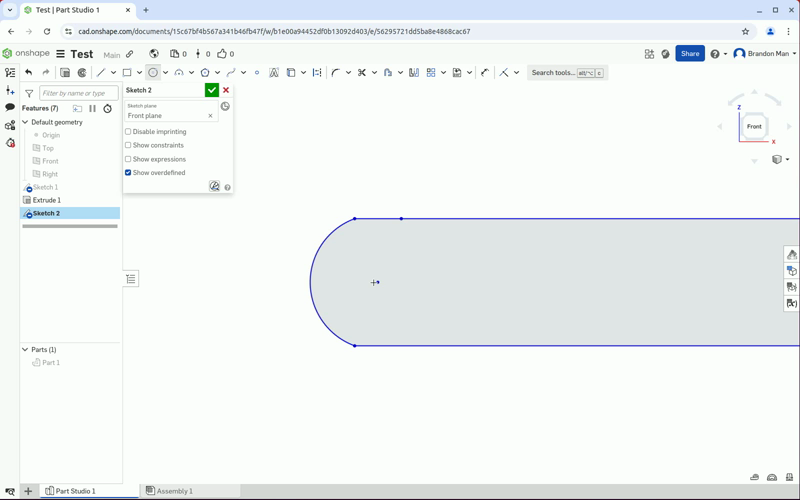
scroll(6)
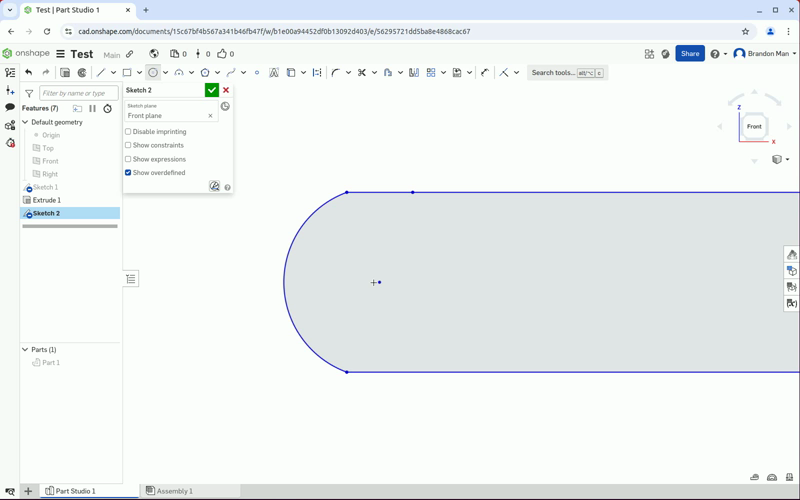
scroll(6)
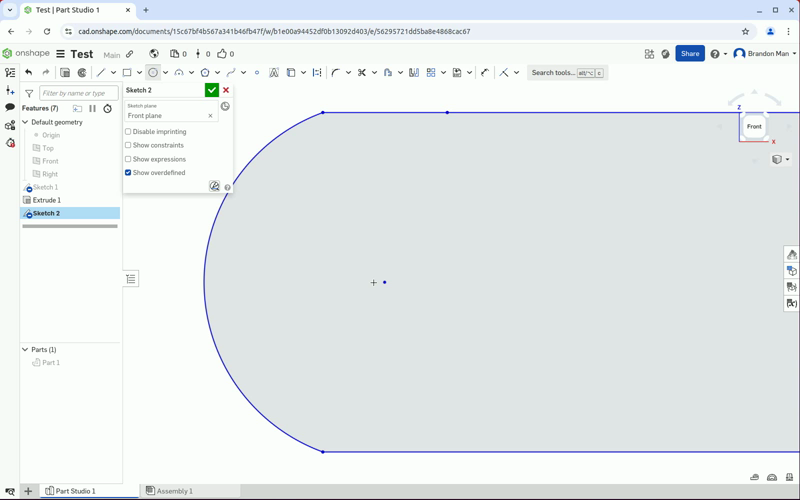
click(373, 282)
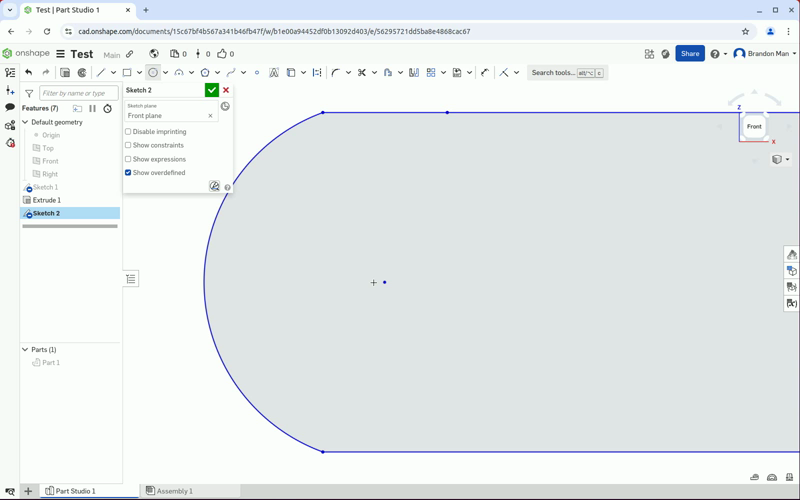
scroll(-6)
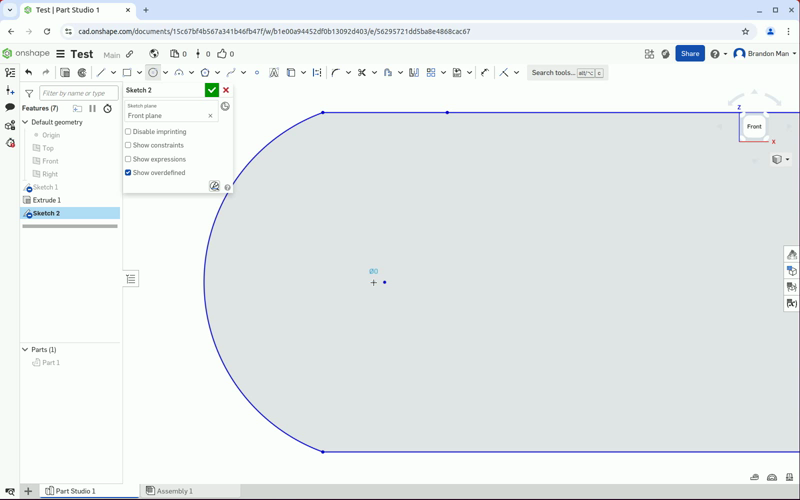
scroll(-6)
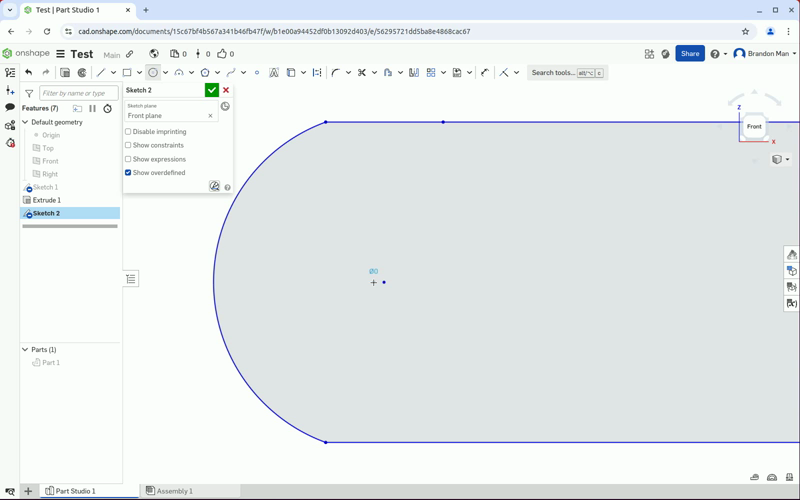
scroll(-6)
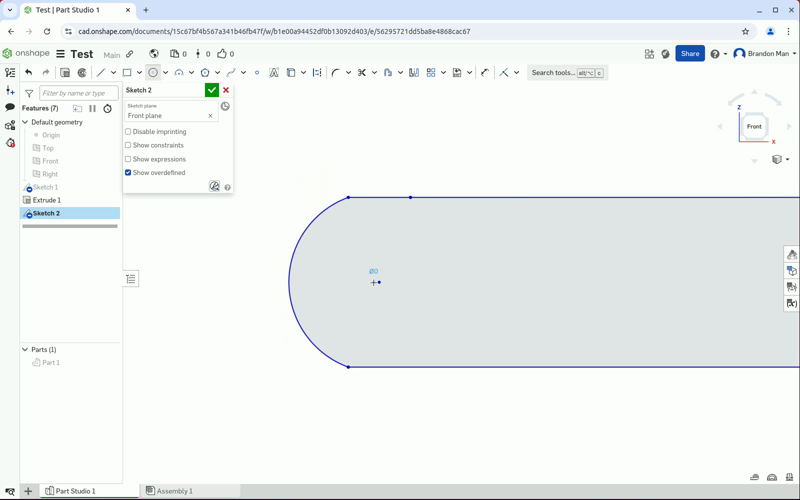
scroll(-6)
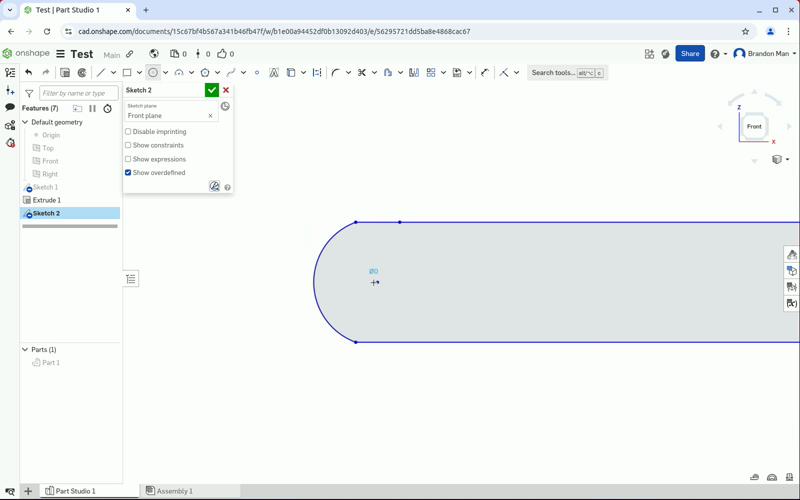
scroll(-6)
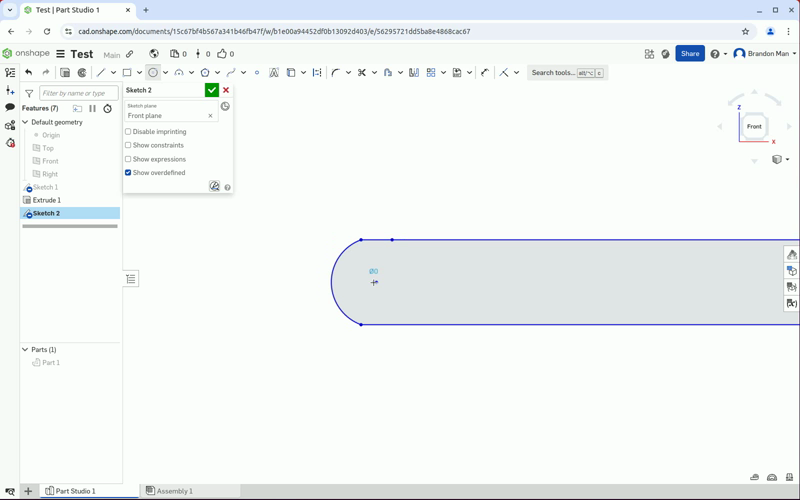
scroll(-6)
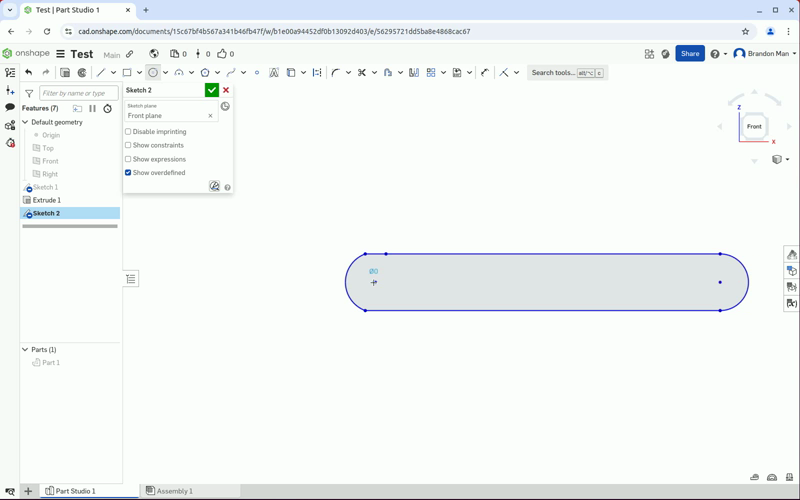
scroll(-6)
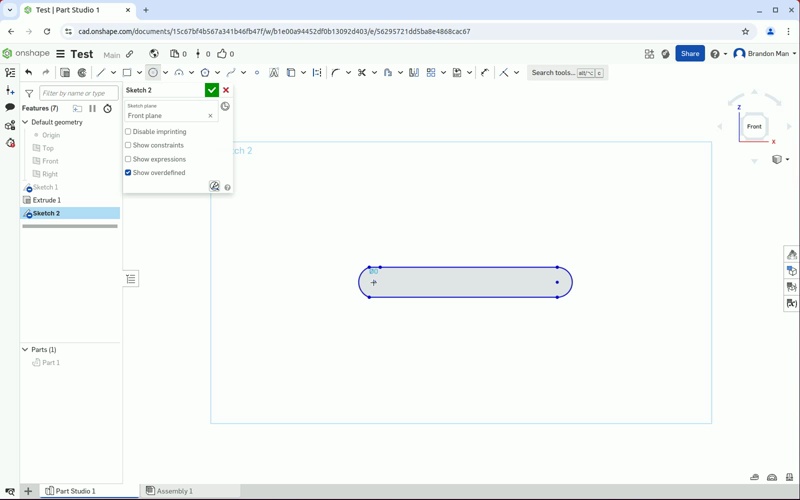
key_up(shift)
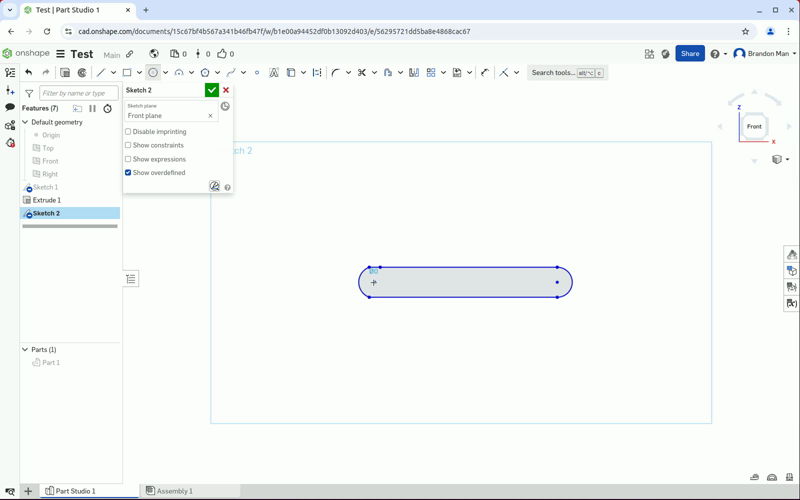
mouse_move(380, 282)
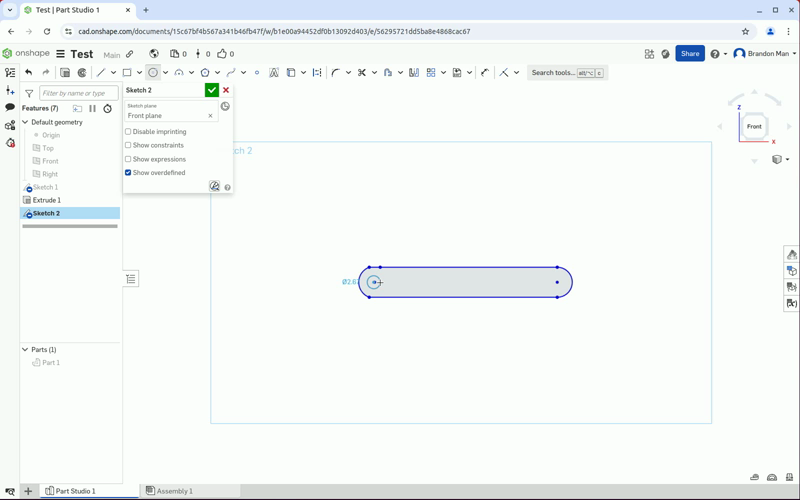
click(380, 282)
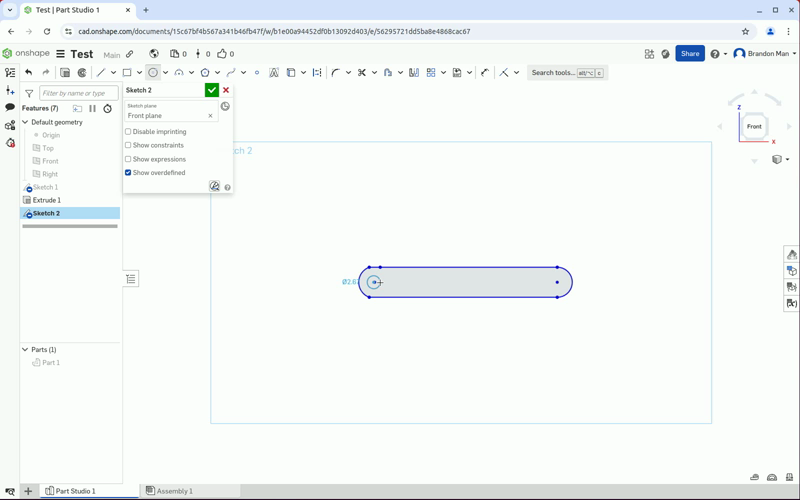
key(esc)
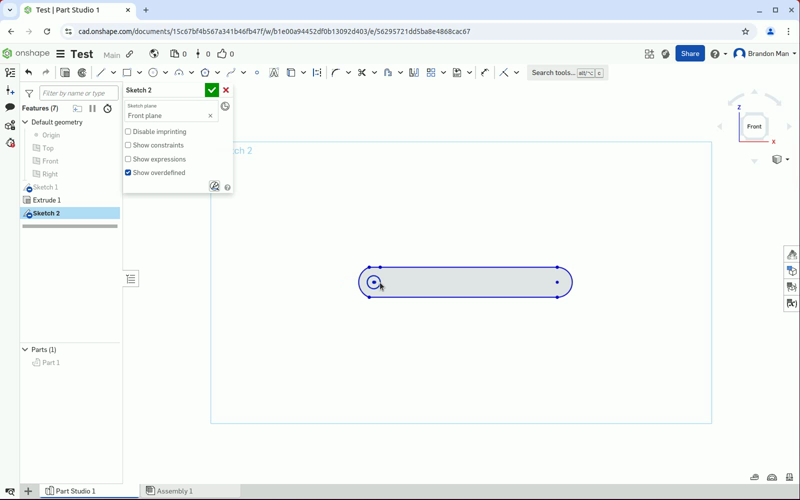
key(c)
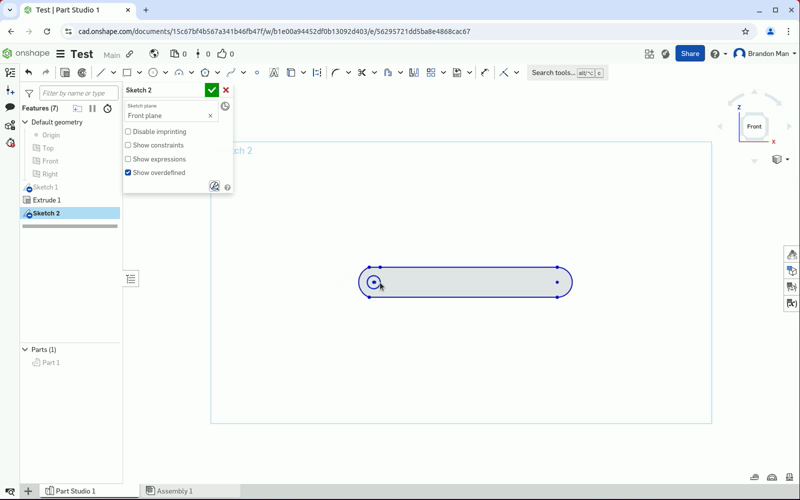
key_down(shift)
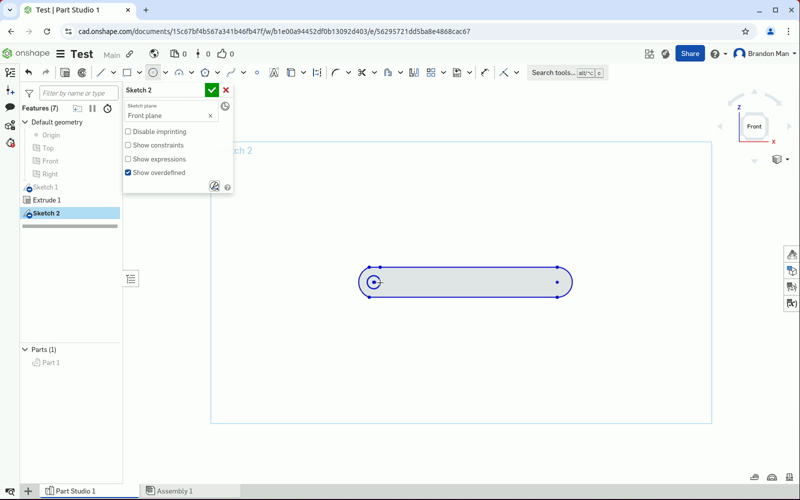
mouse_move(557, 282)
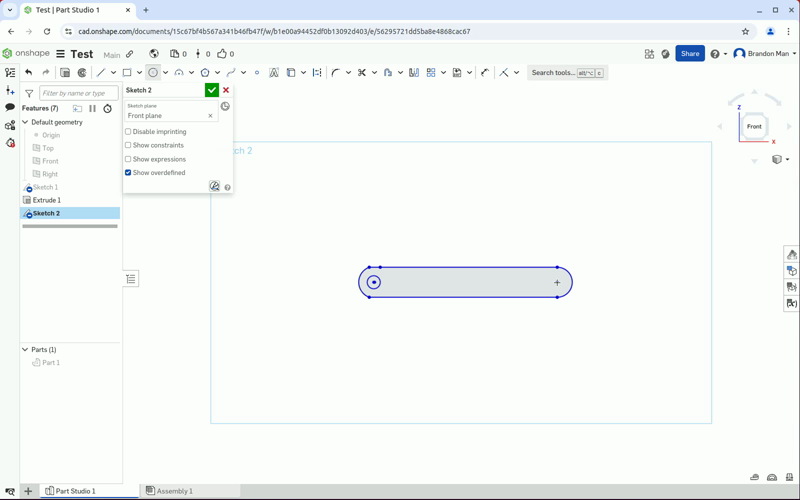
click(557, 282)
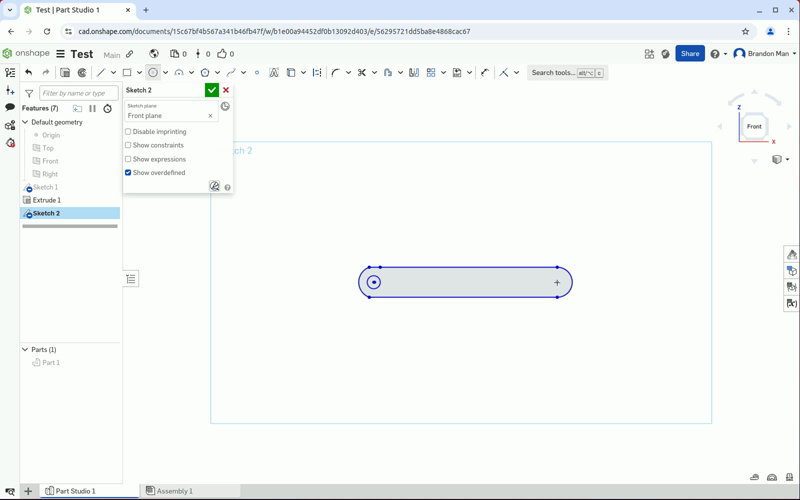
key_up(shift)
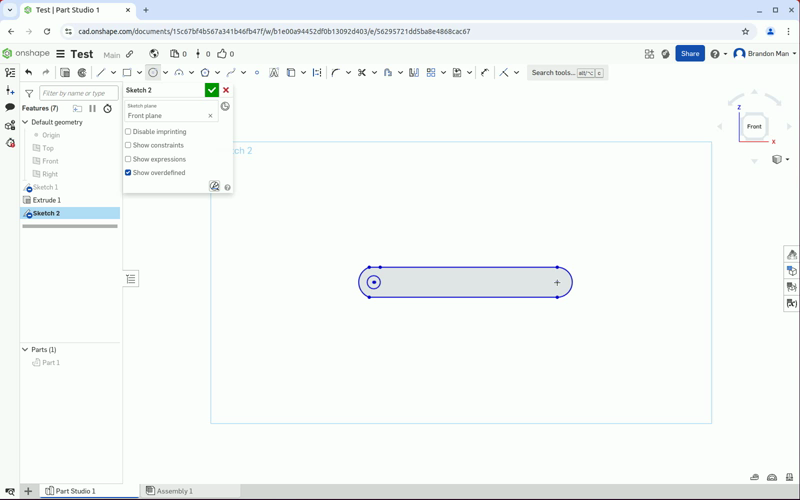
mouse_move(563, 282)
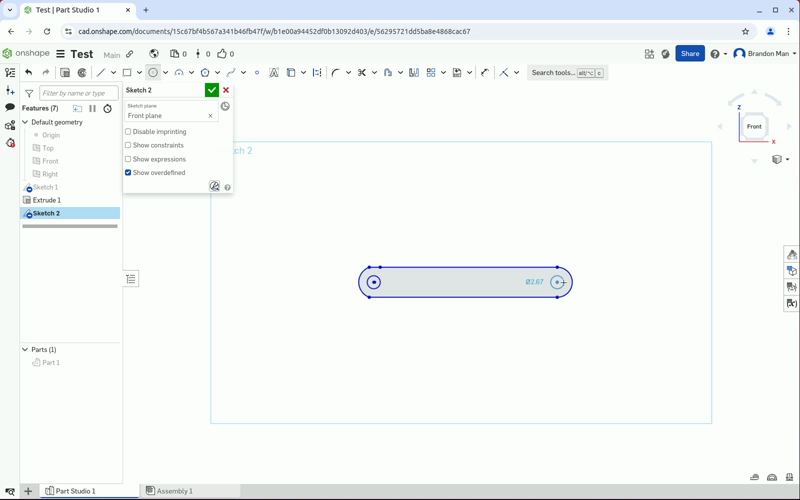
click(563, 282)
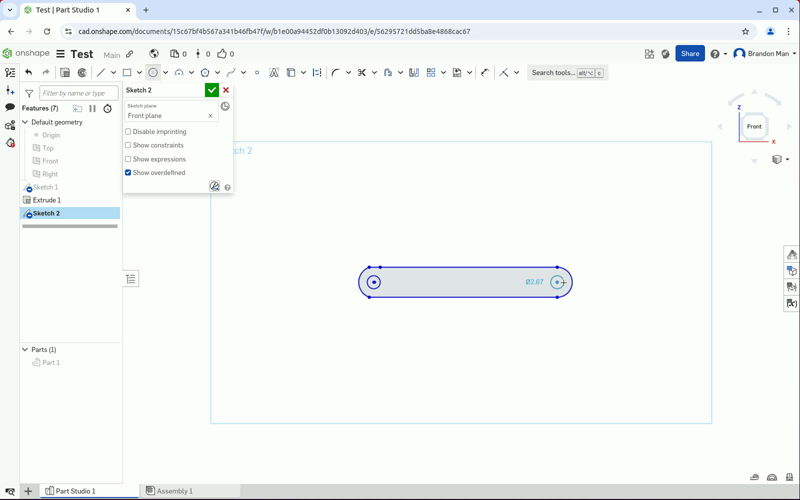
key(esc)
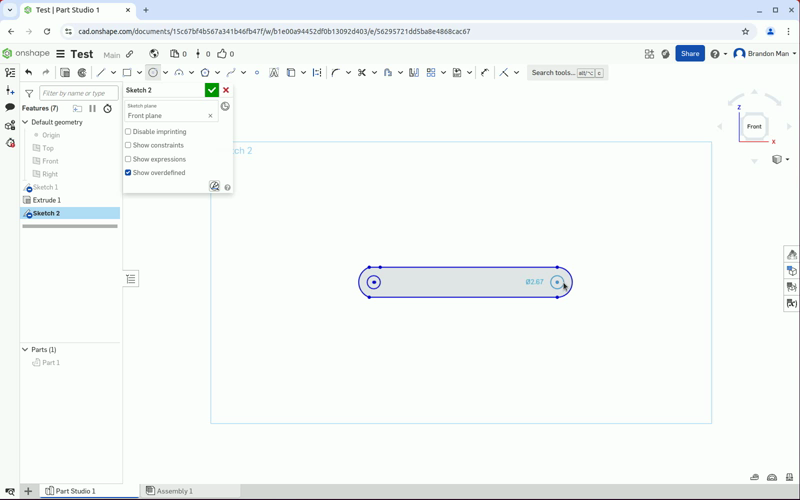
mouse_move(456, 289)
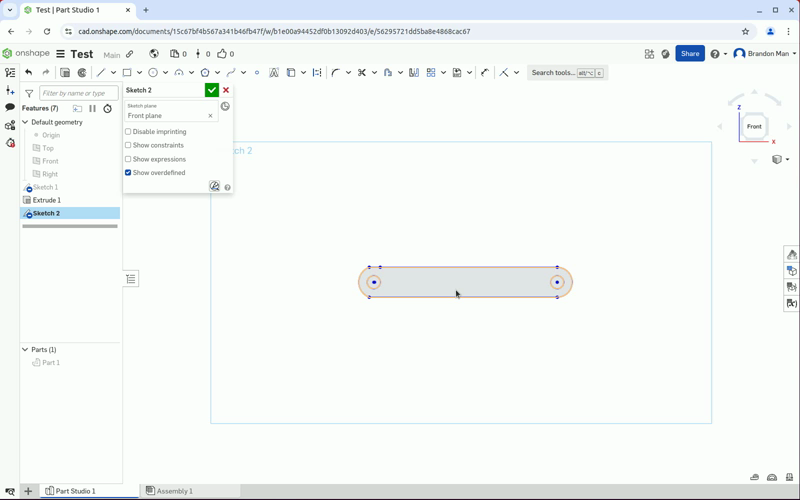
click(456, 289)
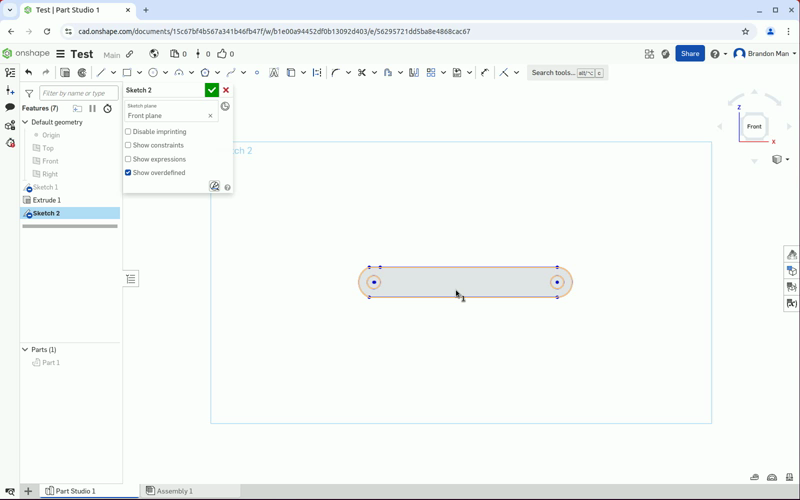
mouse_move(73, 352)
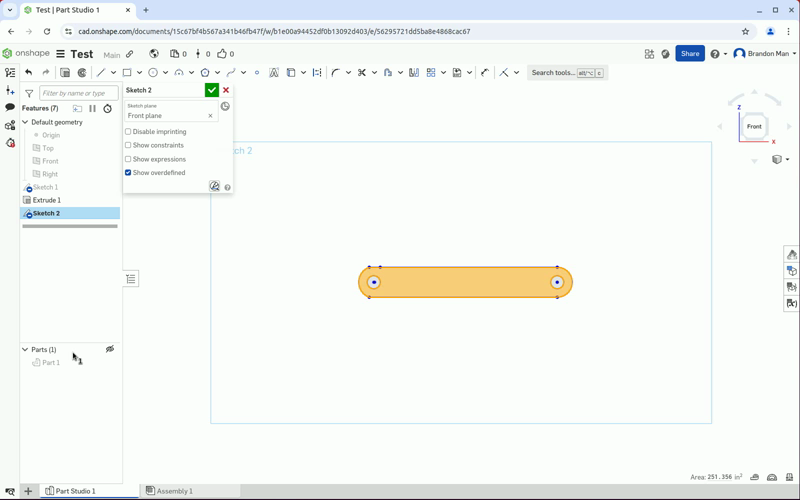
key(shift+y)
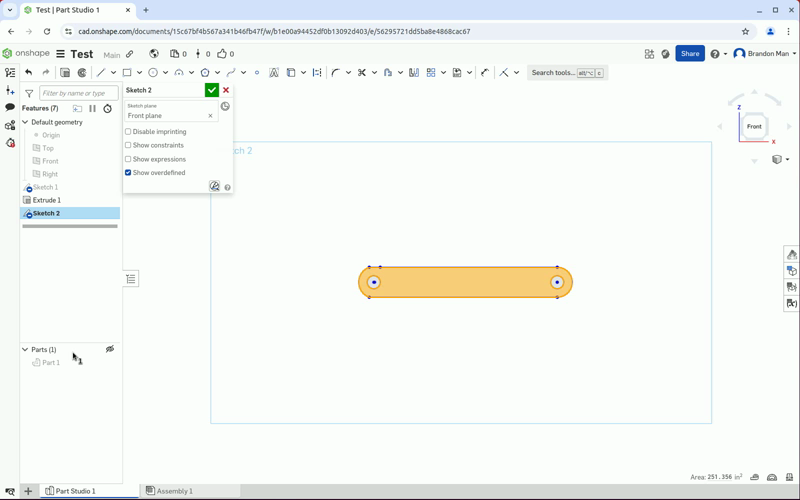
key(shift+e)
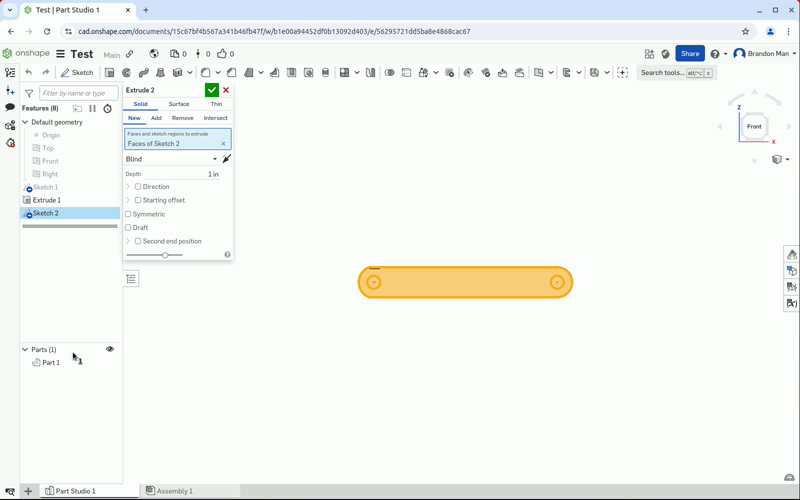
mouse_move(143, 106)
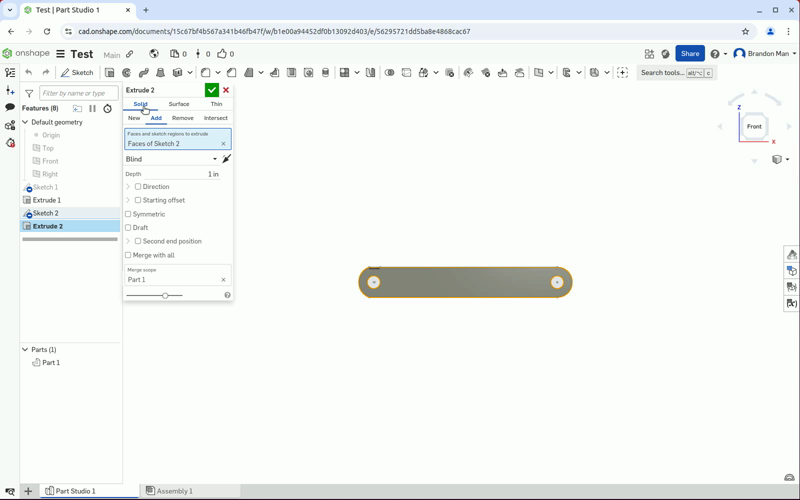
click(143, 106)
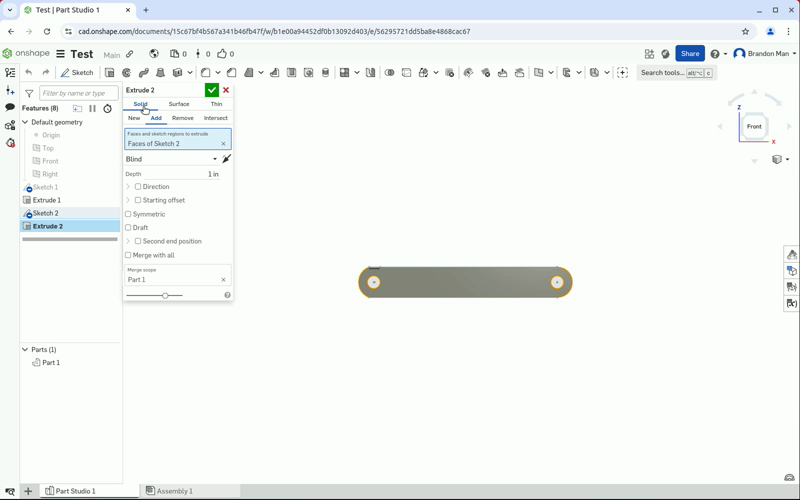
mouse_move(137, 120)
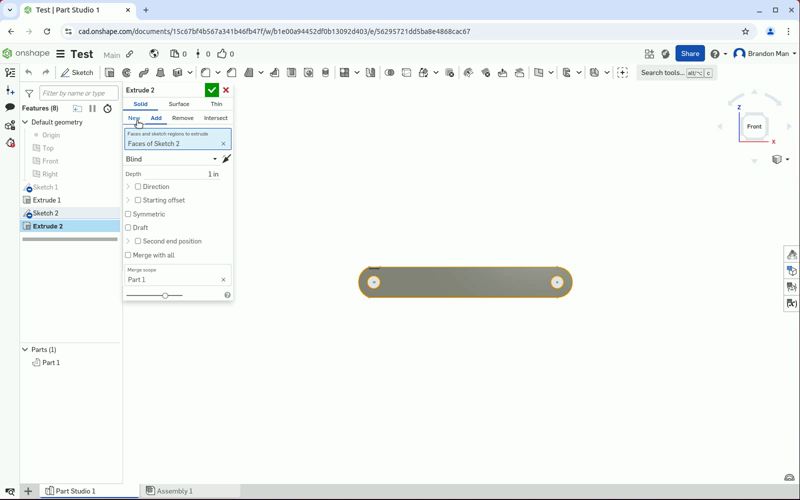
click(137, 120)
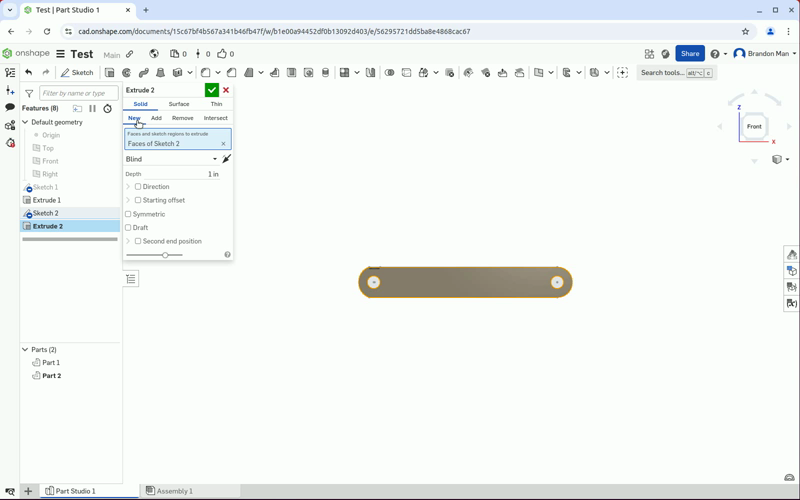
key(tab, 4)
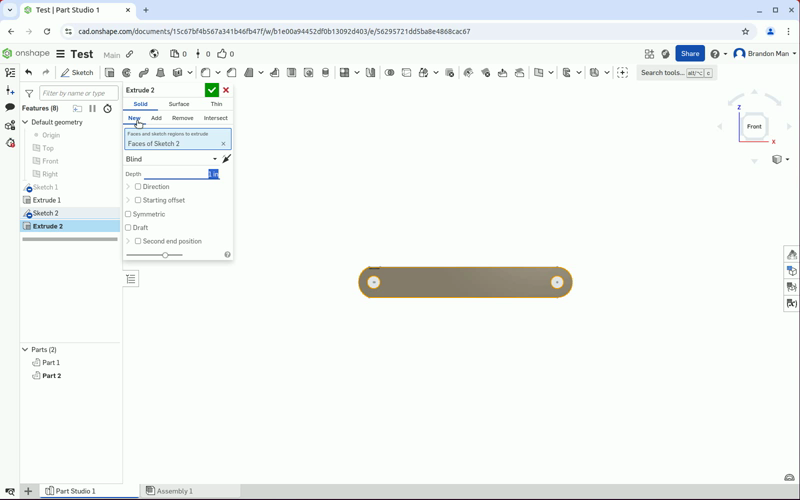
text(12.517)
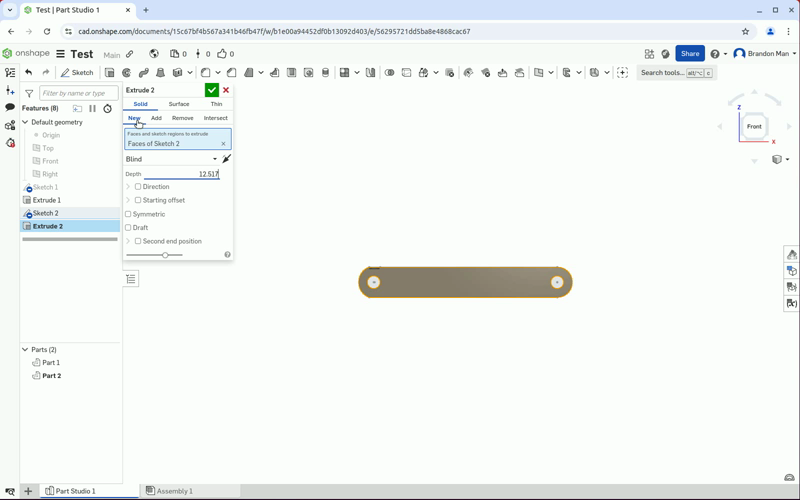
key(enter)
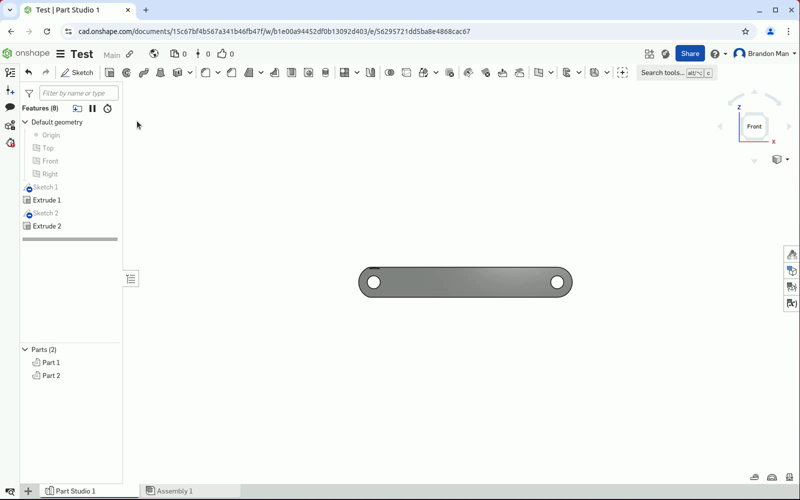
key(shift+h)
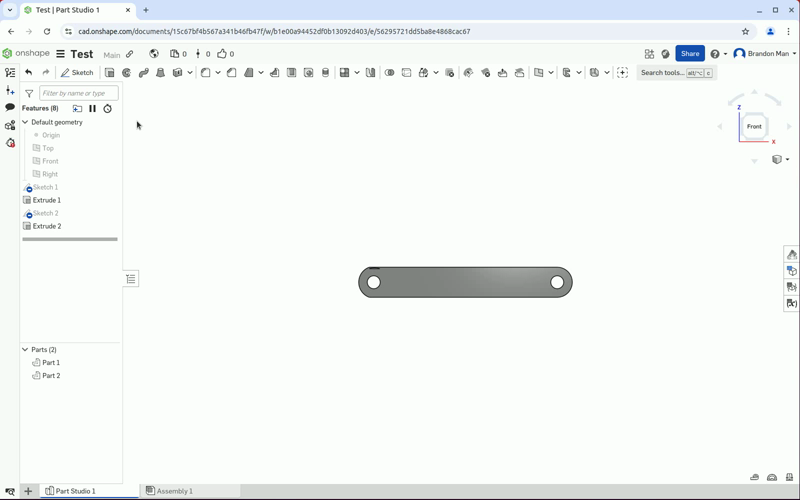
key(shift+h)
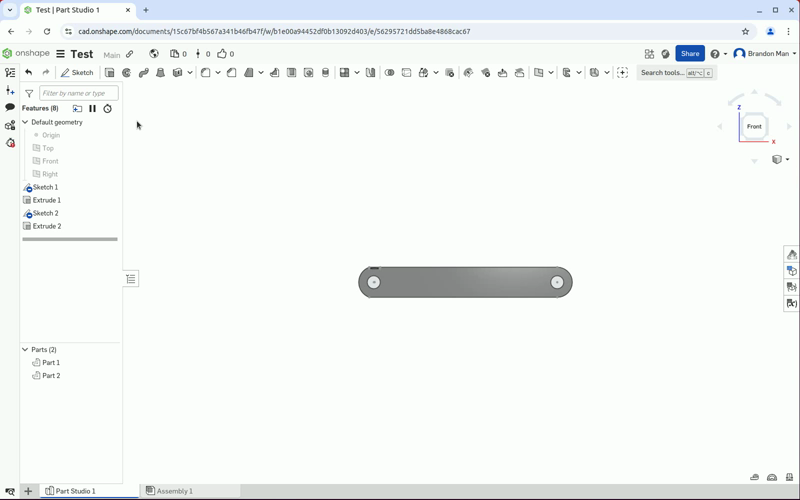
key(shift+7)
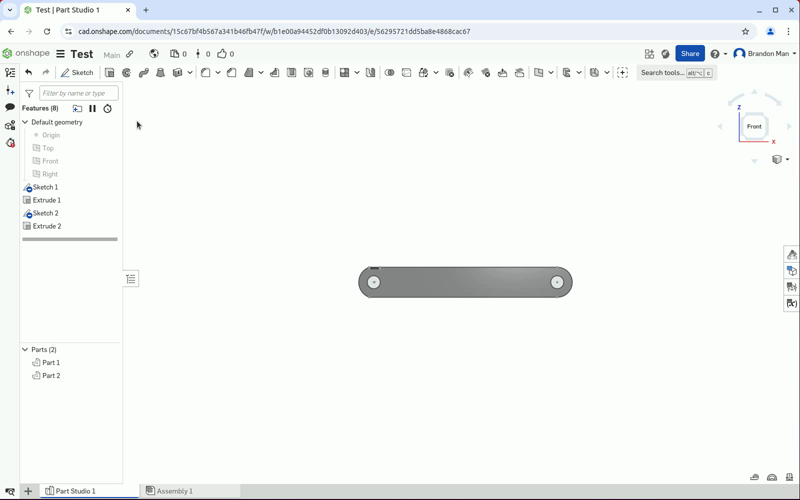
key(left, 2)
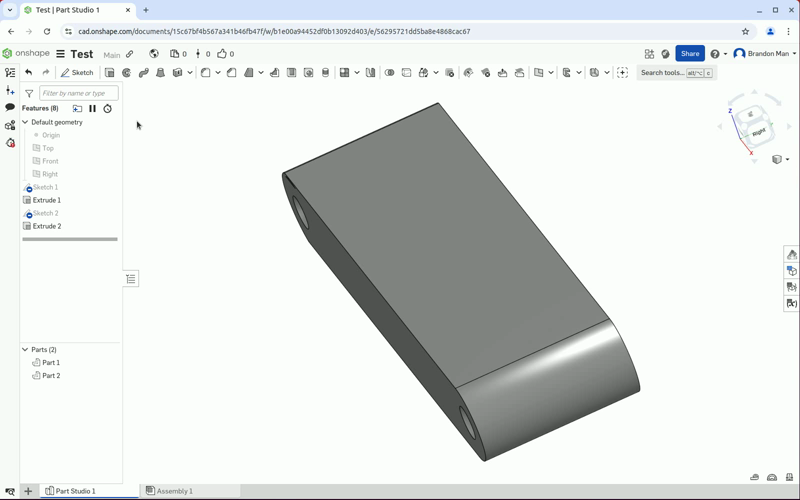
key(down, 2)
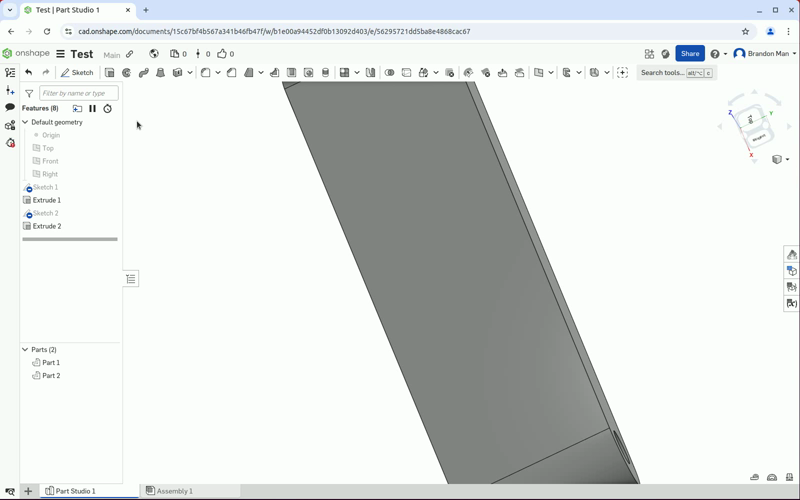
key(up, 2)
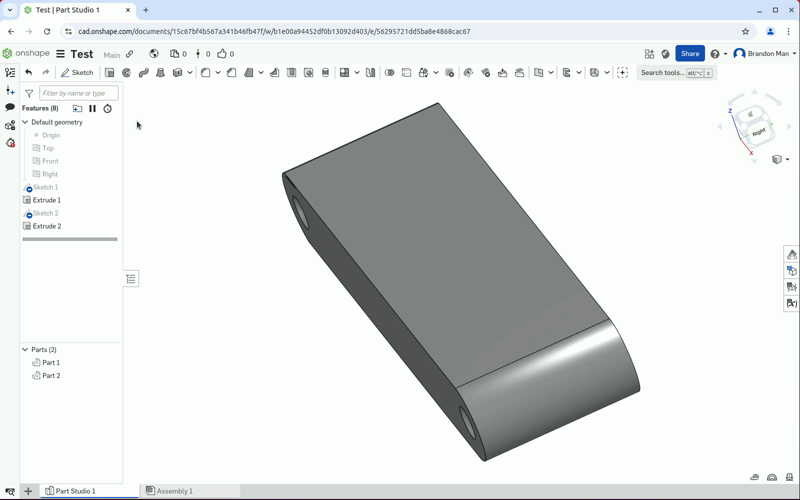
key(right, 2)
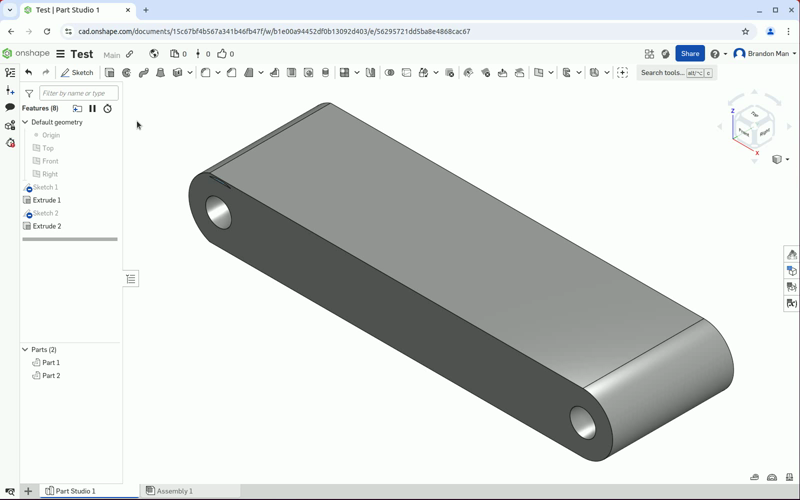
mouse_move(73, 189)
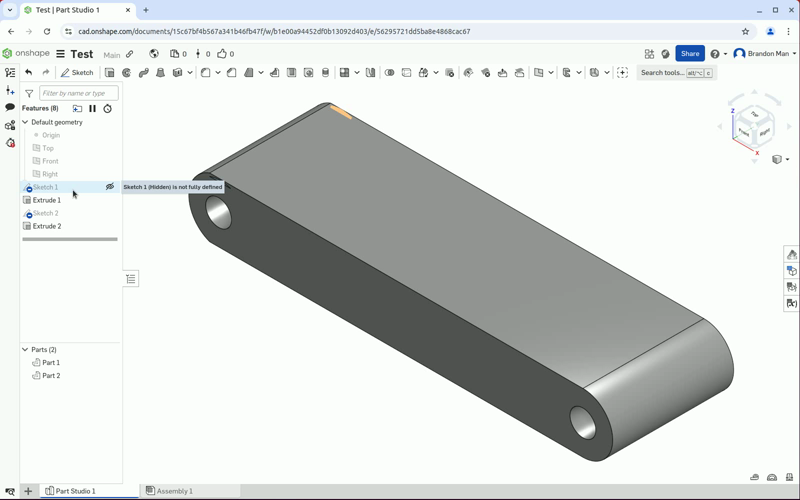
click(73, 189)